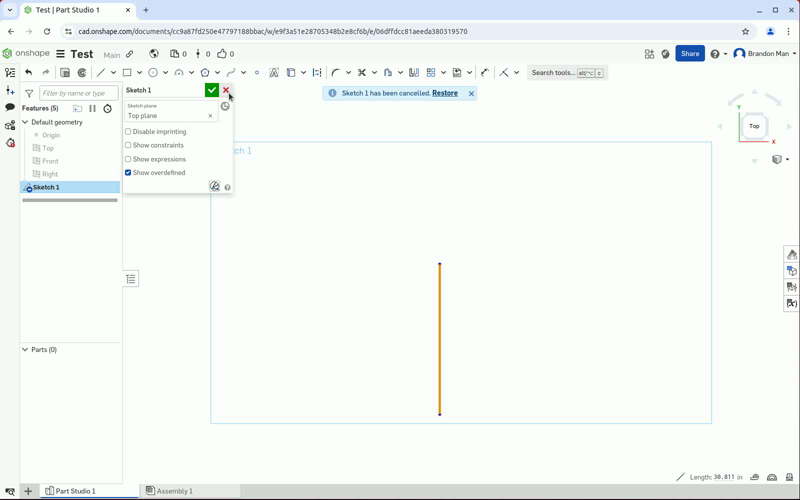
key(shift+h)
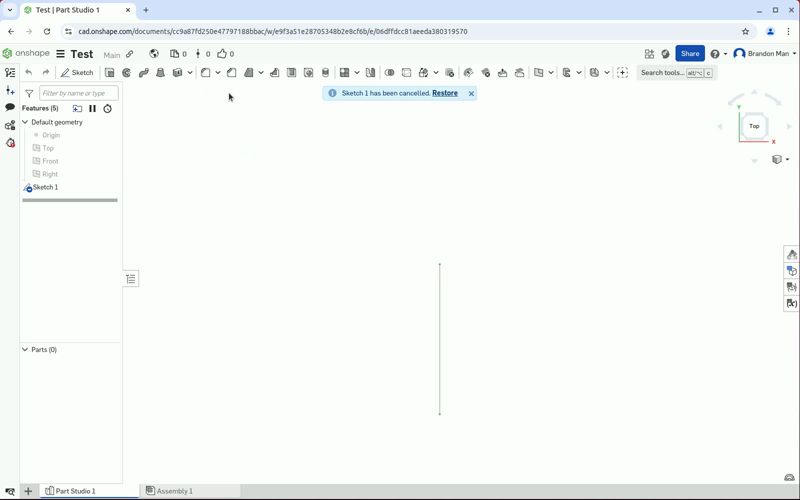
key(shift+s)
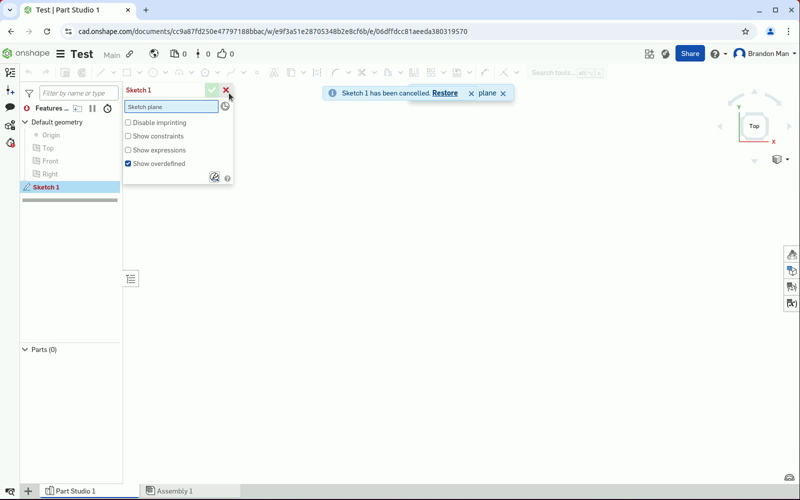
mouse_move(73, 150)
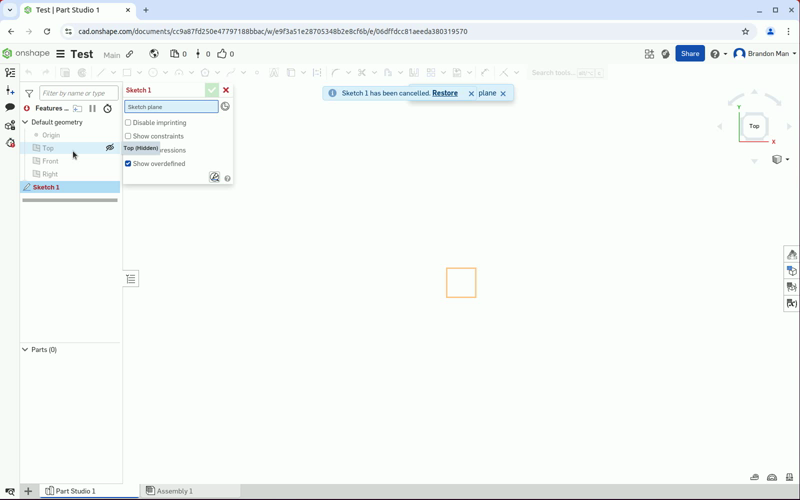
click(73, 150)
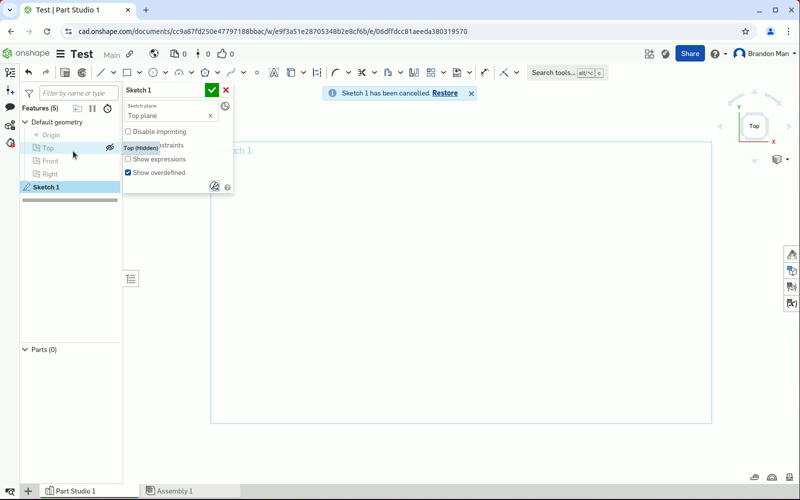
mouse_move(73, 352)
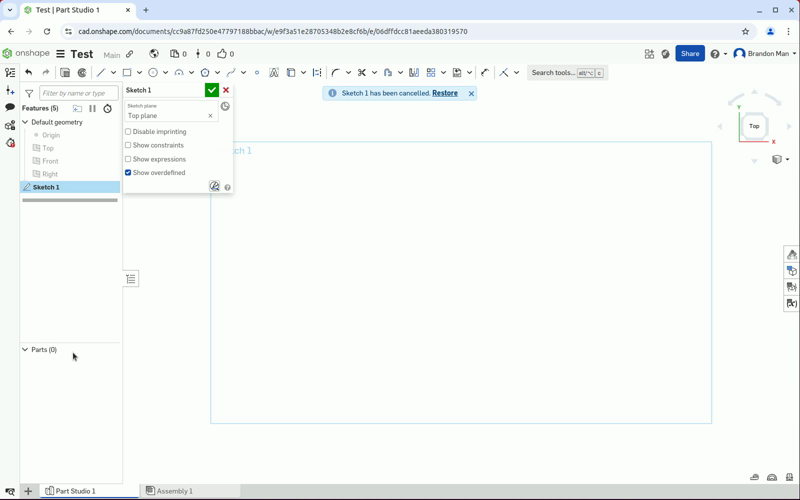
key(y)
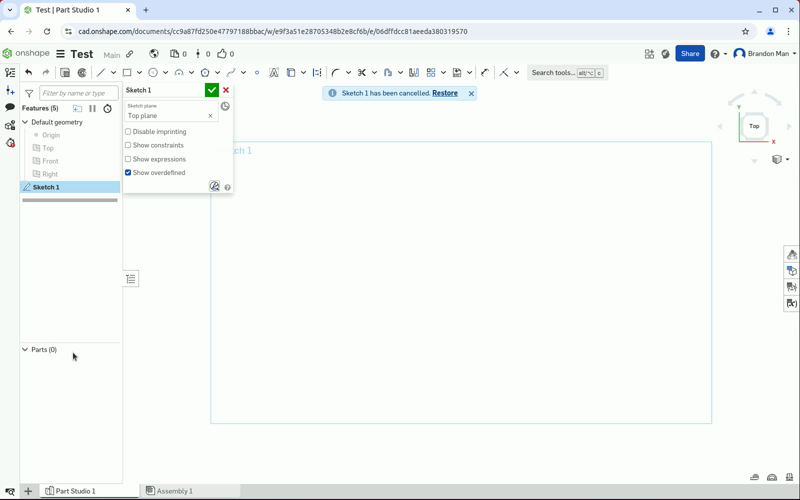
key(l)
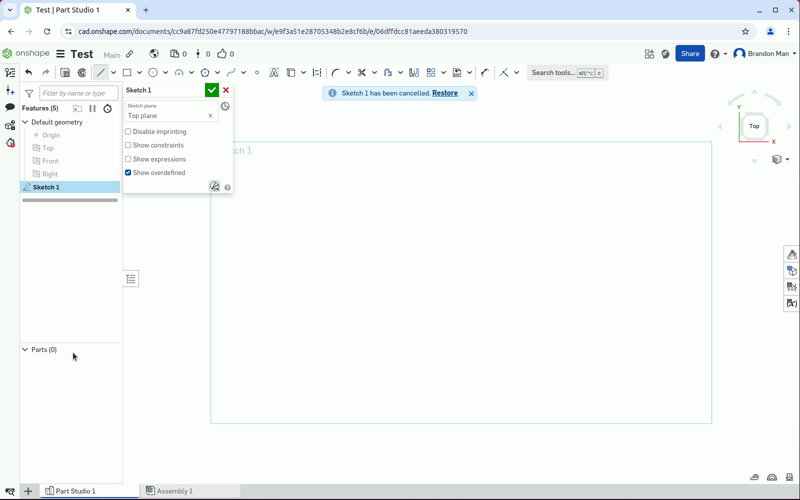
key_down(shift)
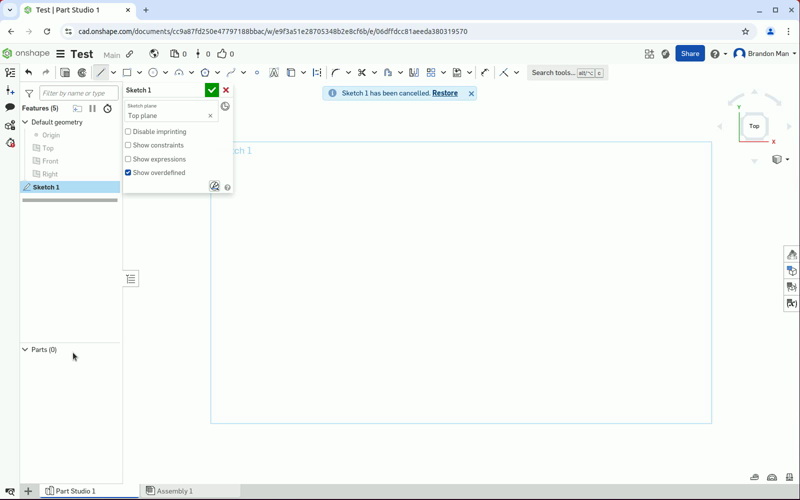
mouse_move(369, 315)
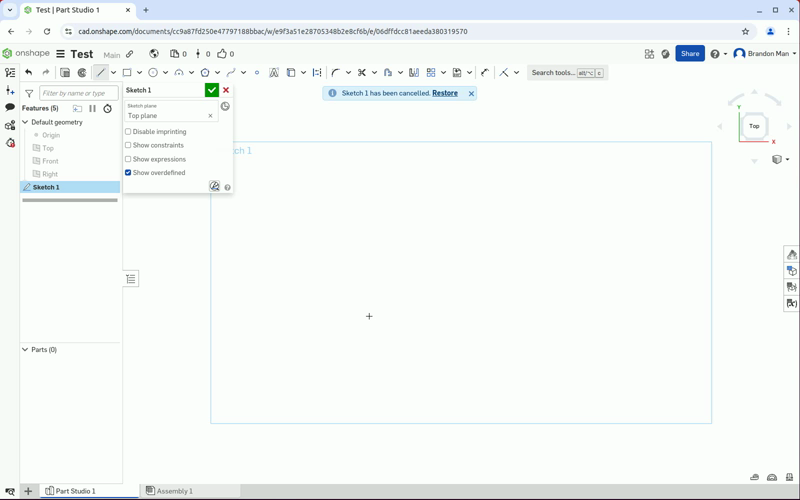
click(369, 315)
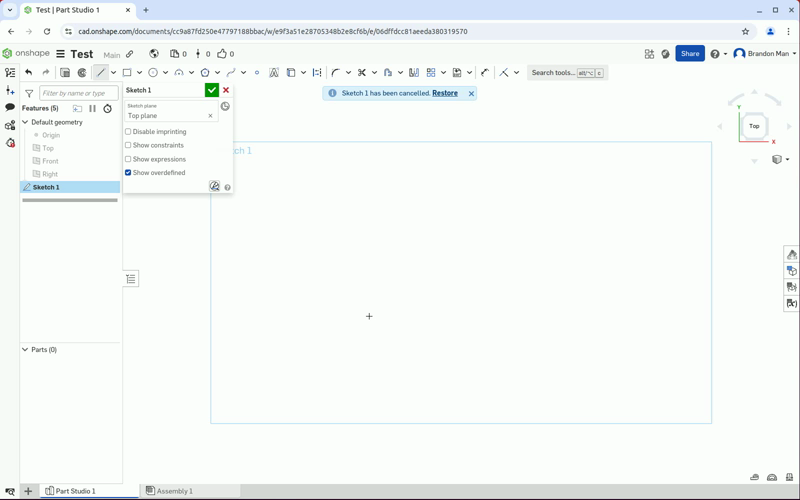
key_up(shift)
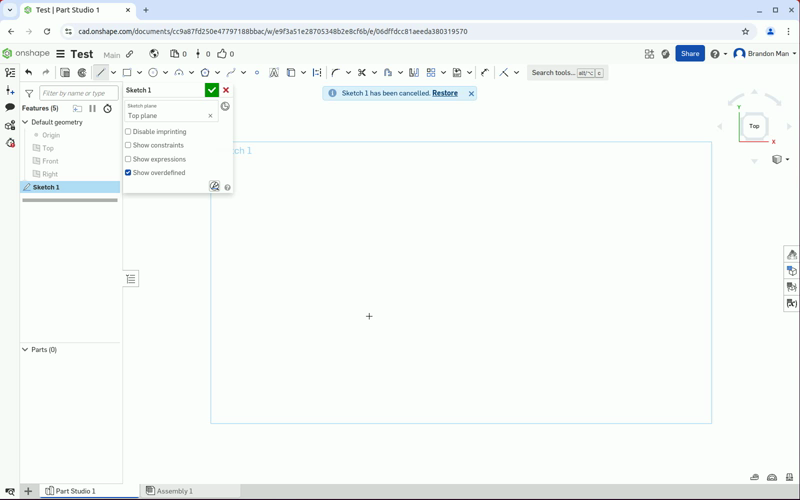
key_down(shift)
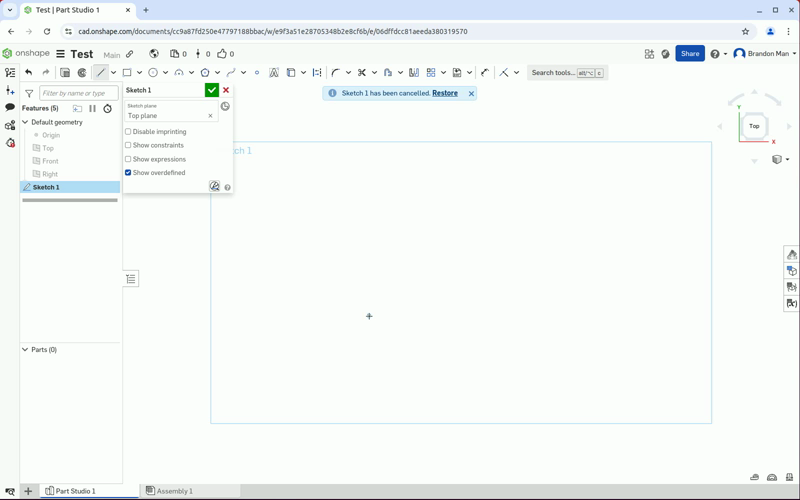
mouse_move(452, 315)
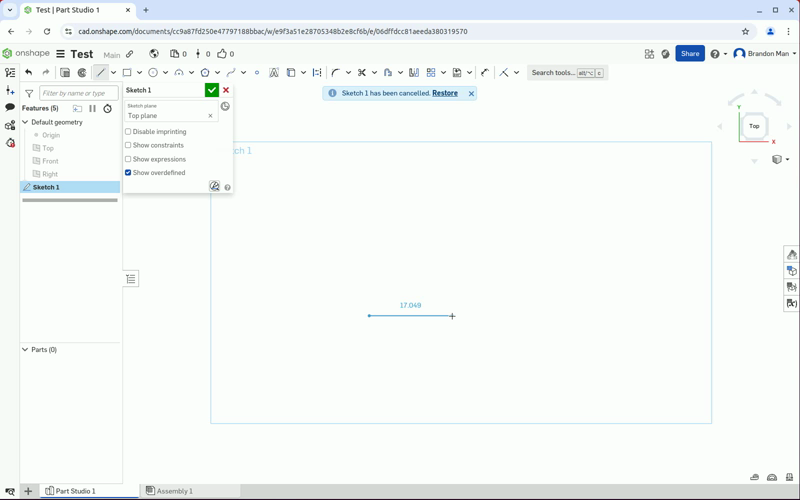
click(452, 315)
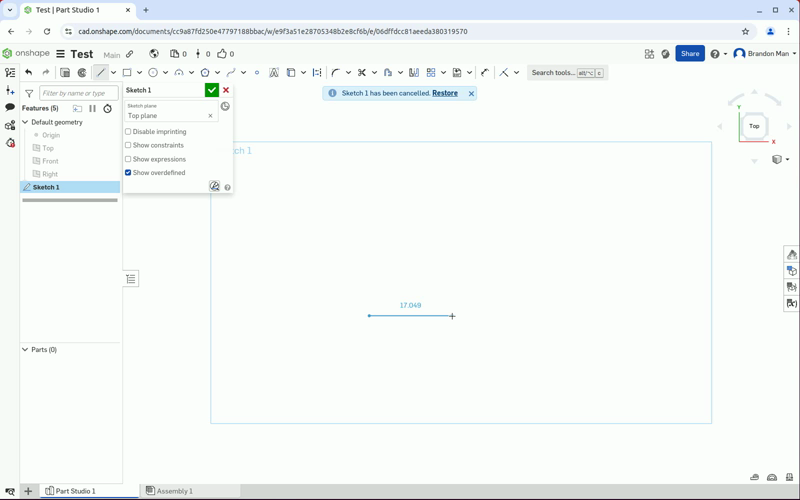
key_up(shift)
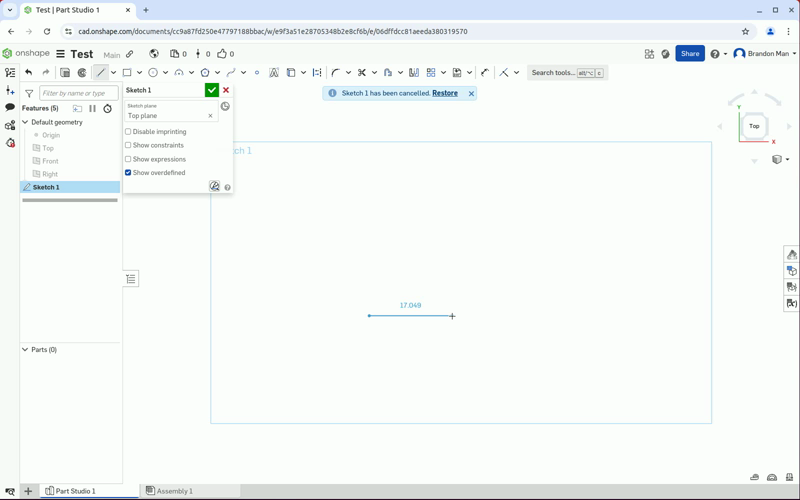
key_down(shift)
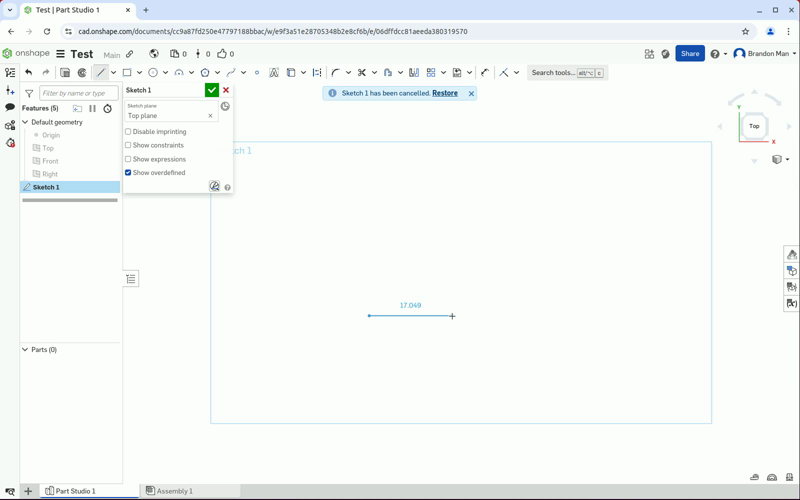
mouse_move(452, 227)
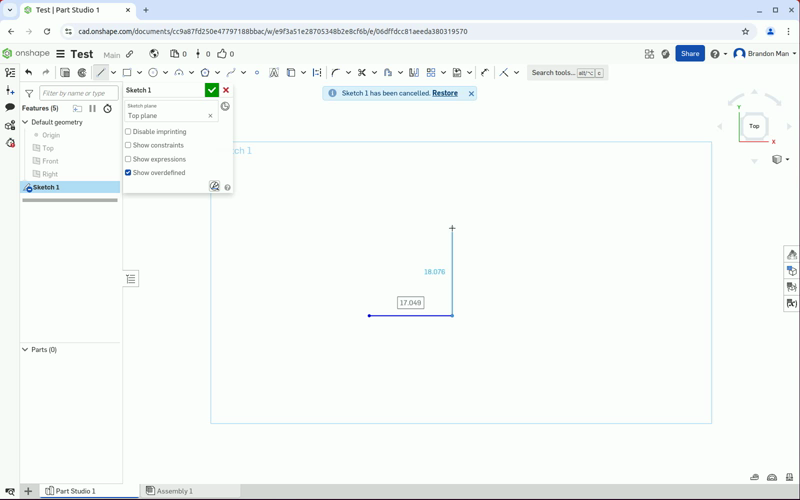
click(452, 227)
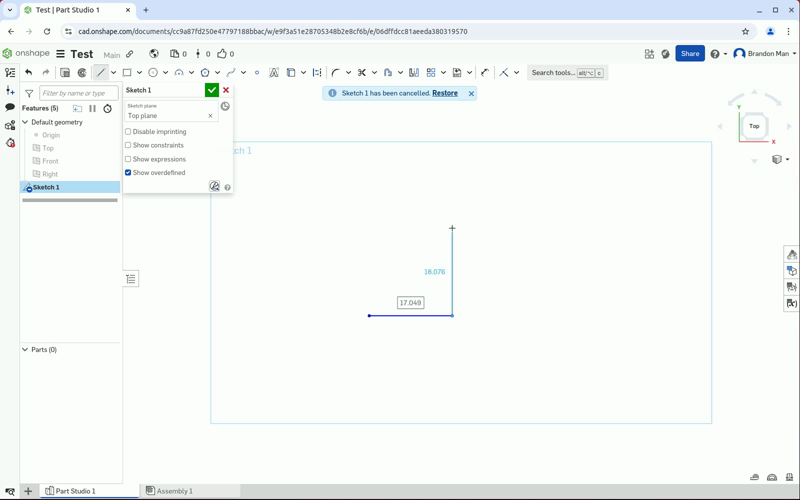
key_up(shift)
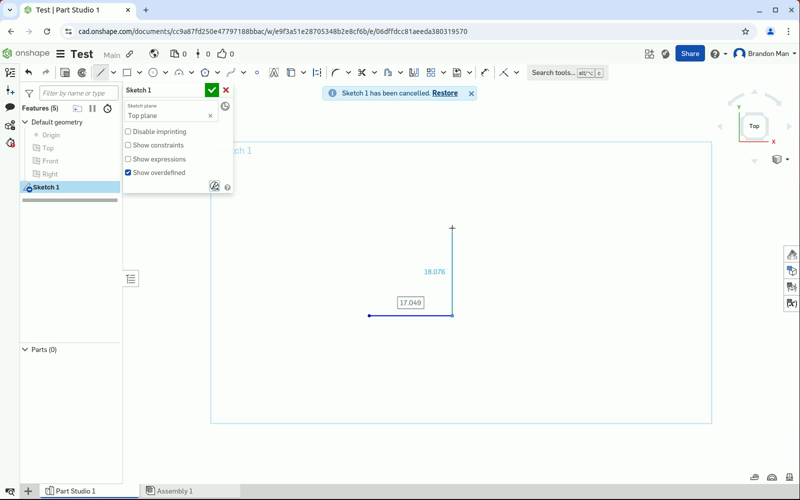
key_down(shift)
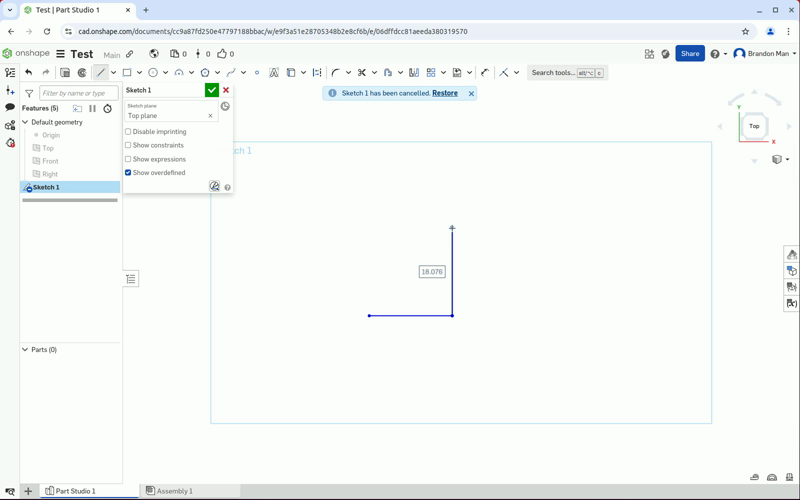
mouse_move(369, 227)
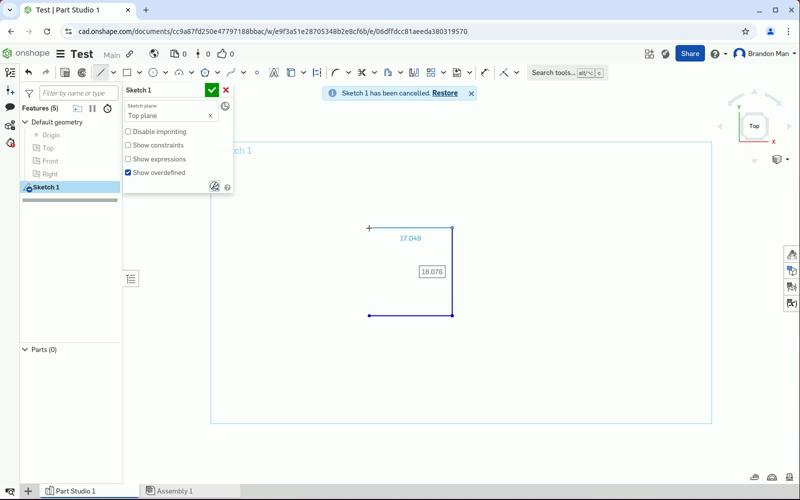
click(369, 227)
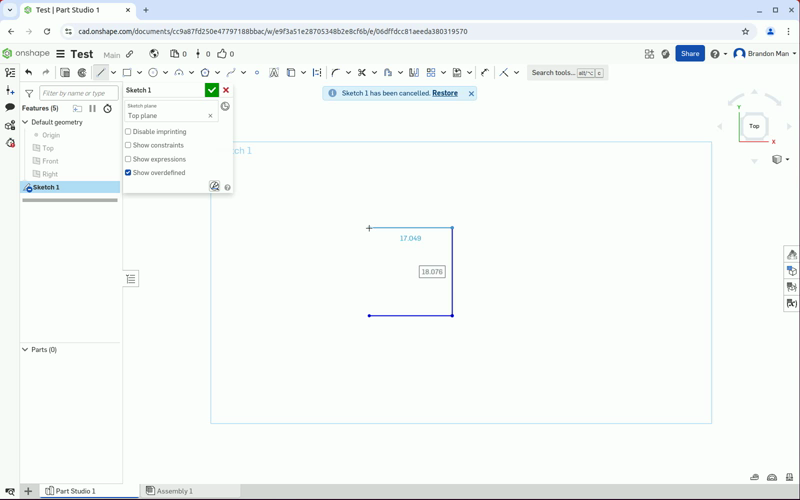
key_up(shift)
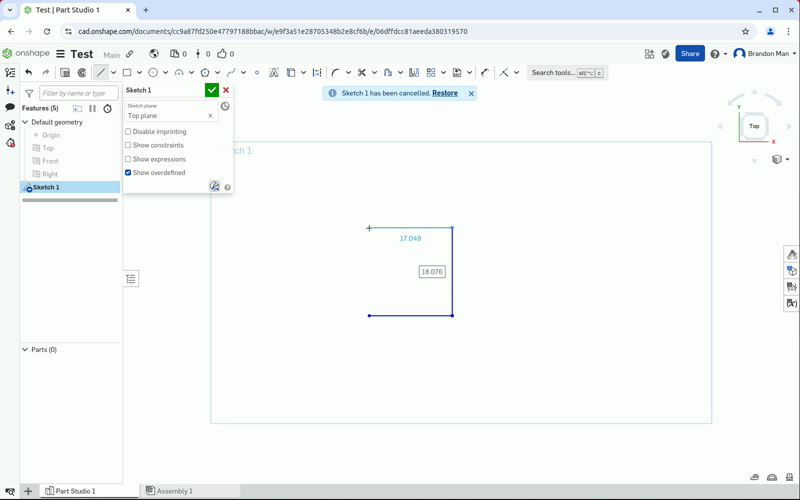
key_down(shift)
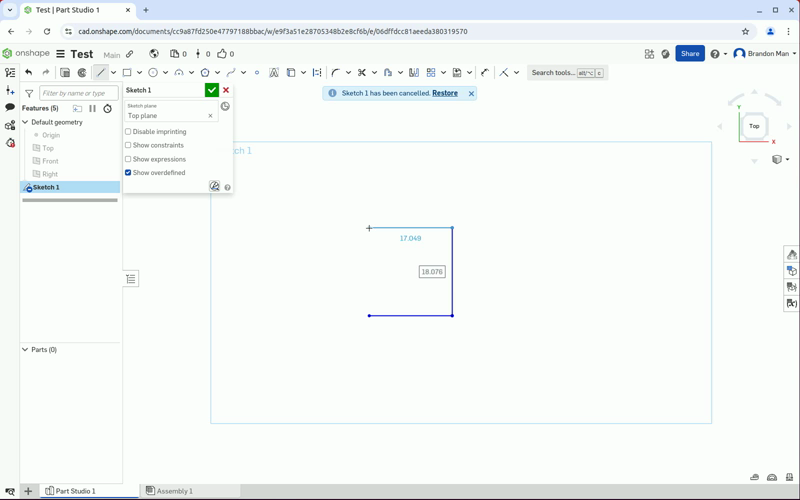
mouse_move(369, 315)
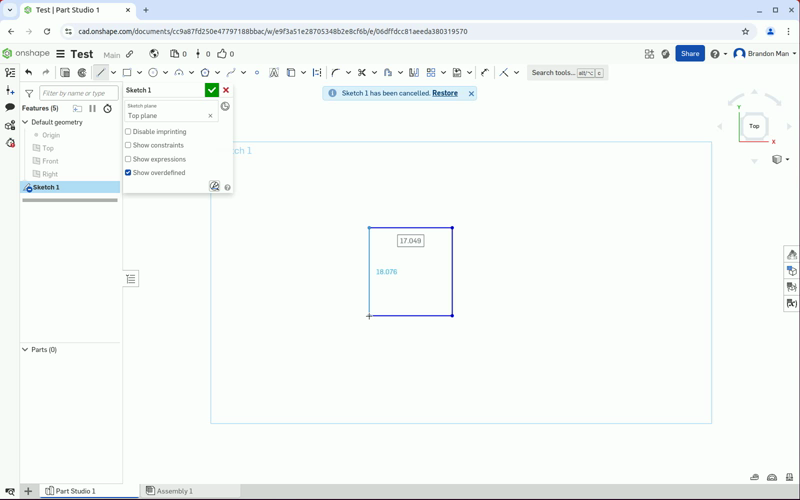
key_up(shift)
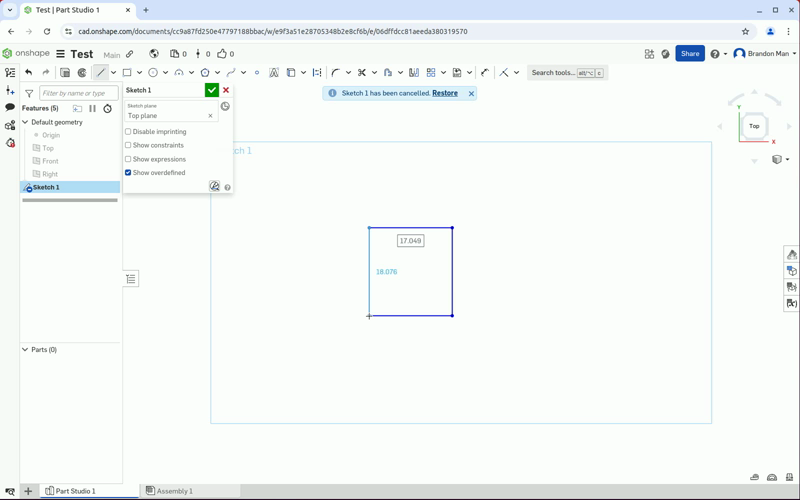
click(369, 315)
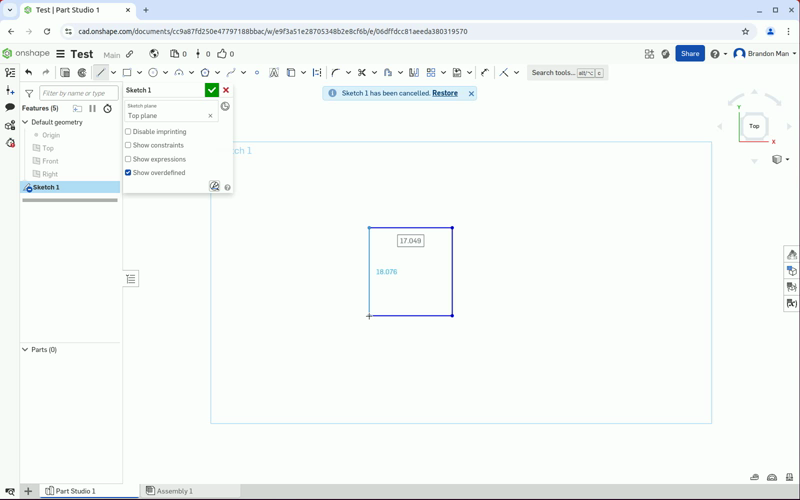
key(esc)
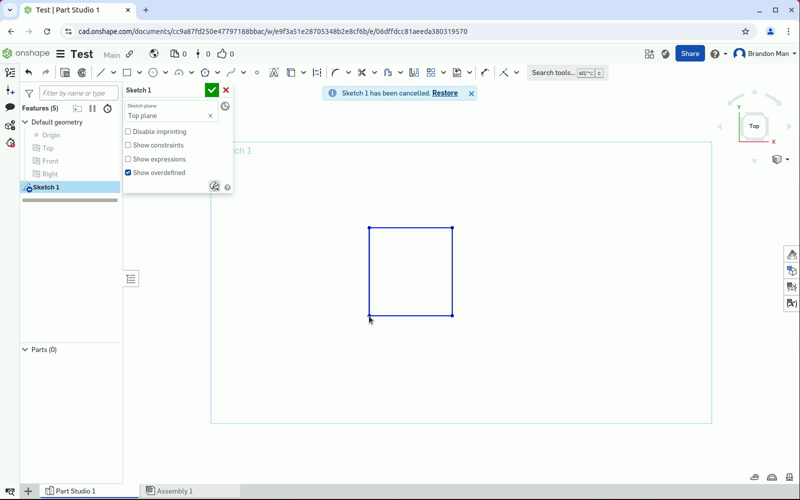
mouse_move(393, 293)
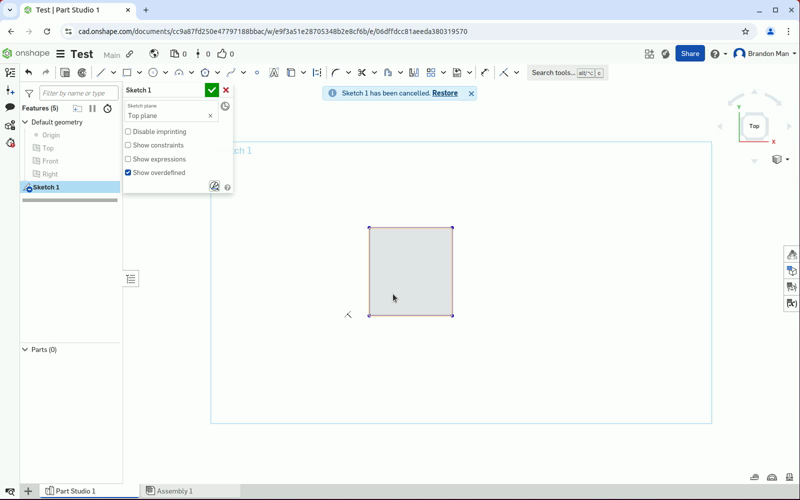
click(393, 293)
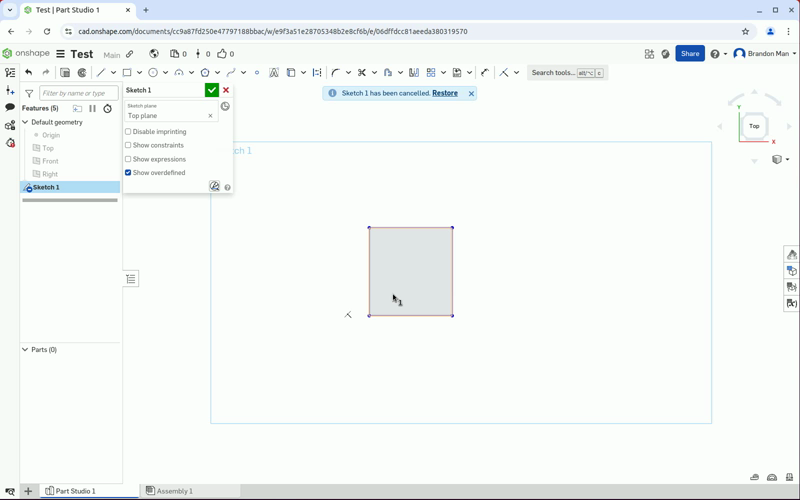
mouse_move(73, 352)
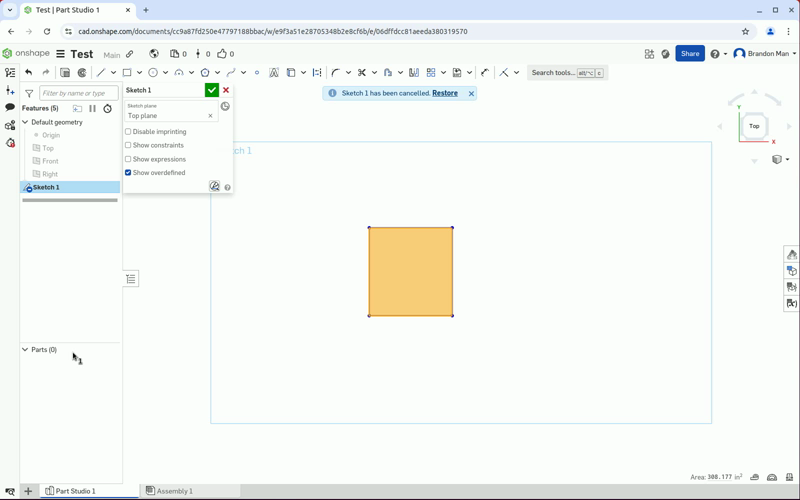
key(shift+y)
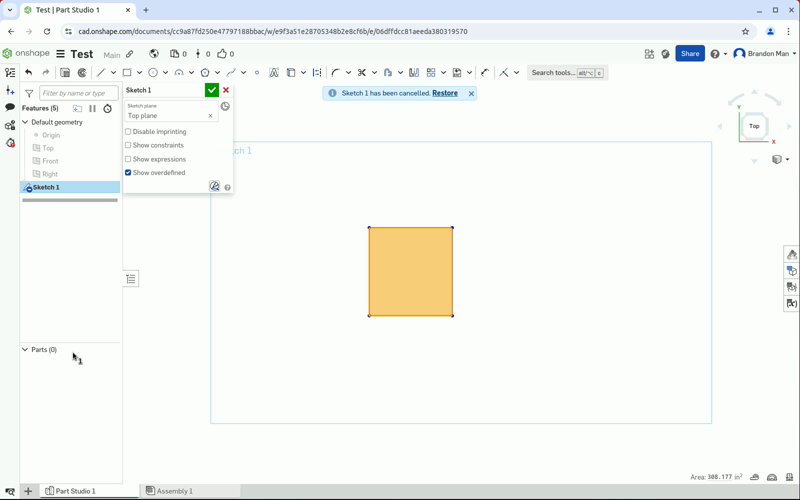
key(shift+e)
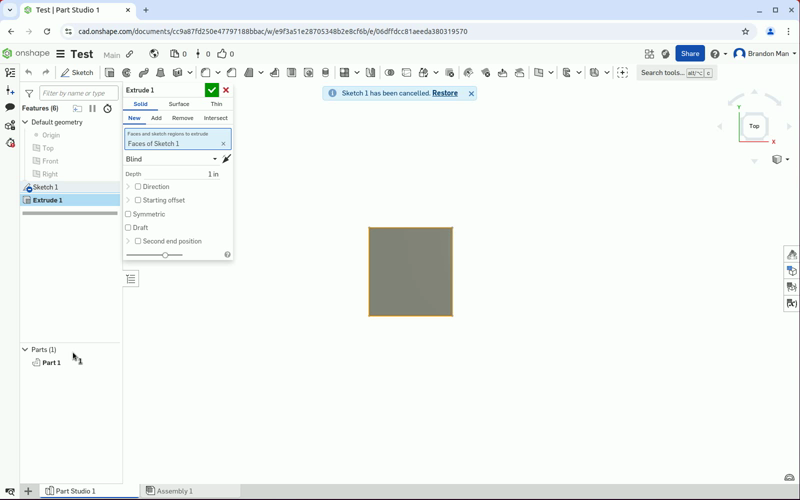
mouse_move(143, 106)
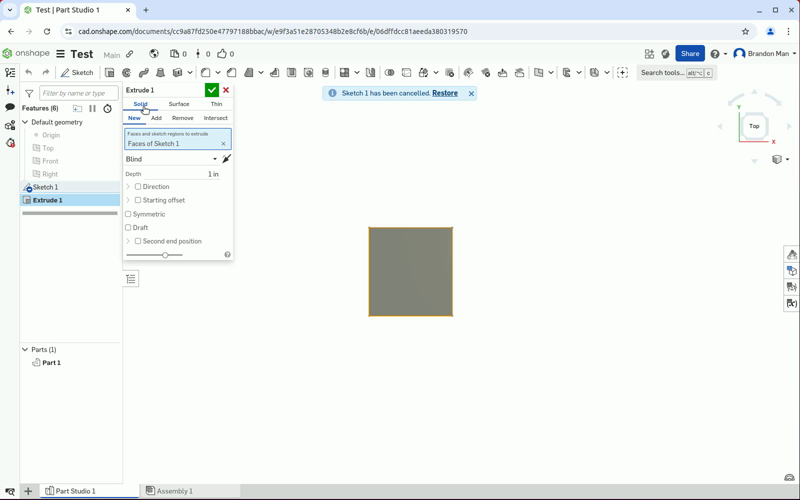
click(143, 106)
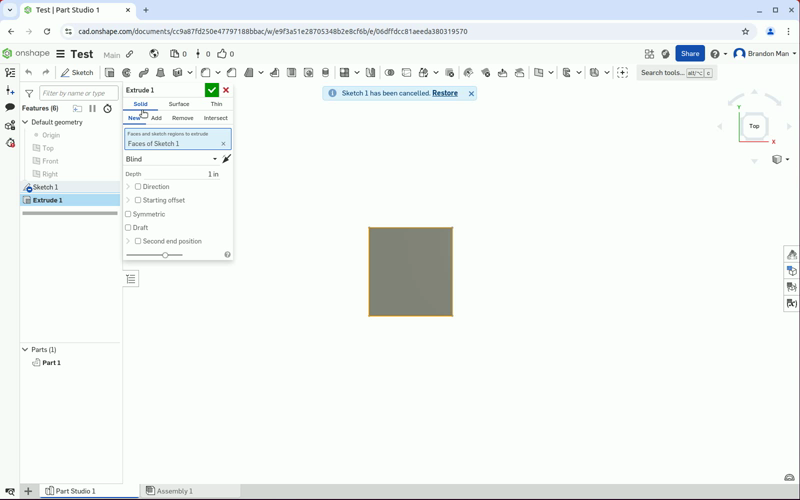
mouse_move(137, 120)
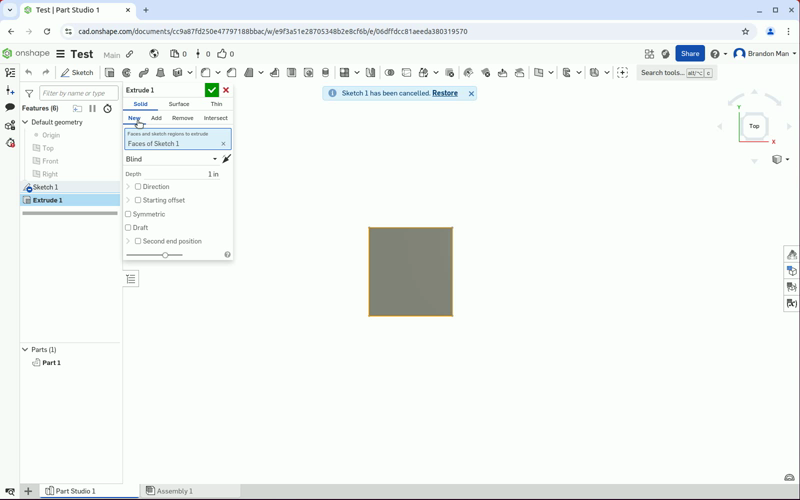
click(137, 120)
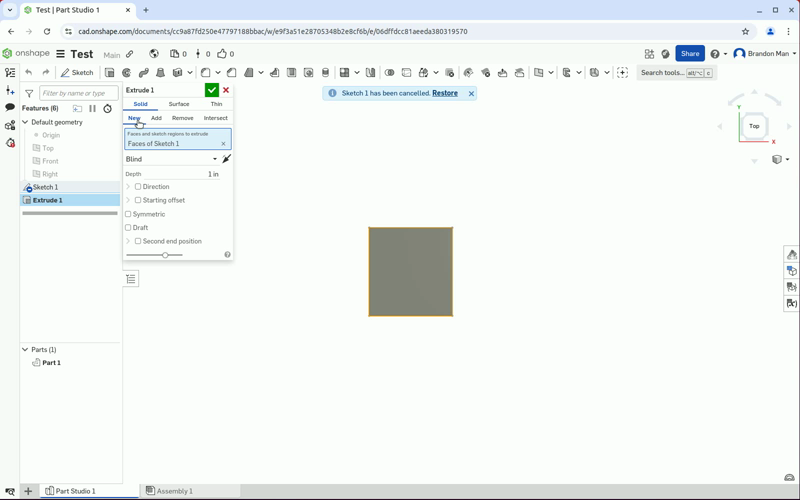
key(tab, 4)
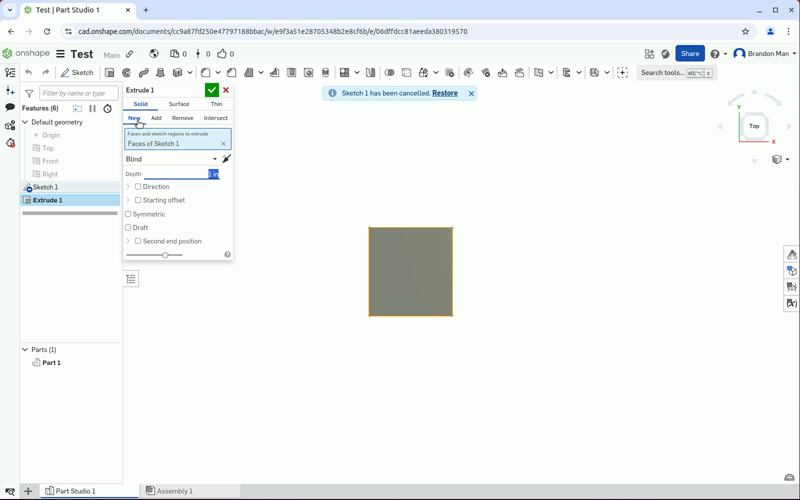
text(23.108)
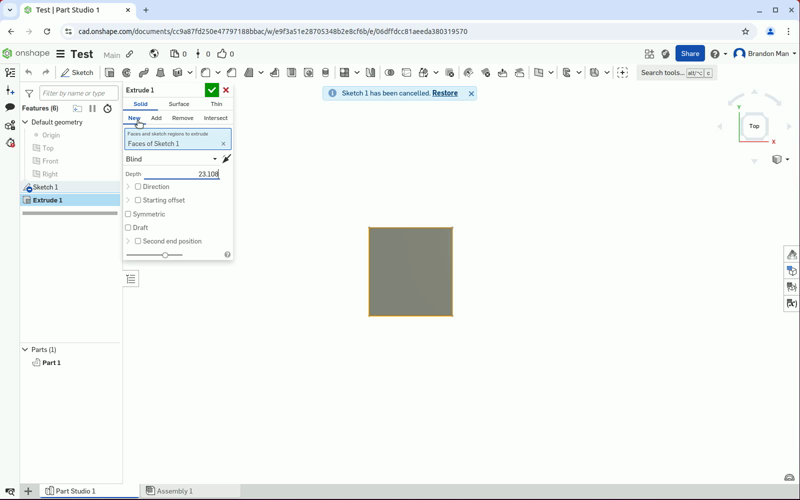
key(enter)
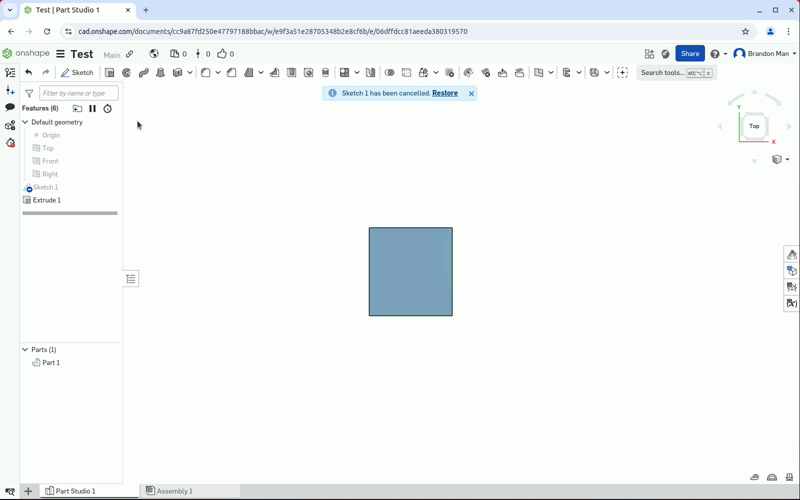
key(shift+h)
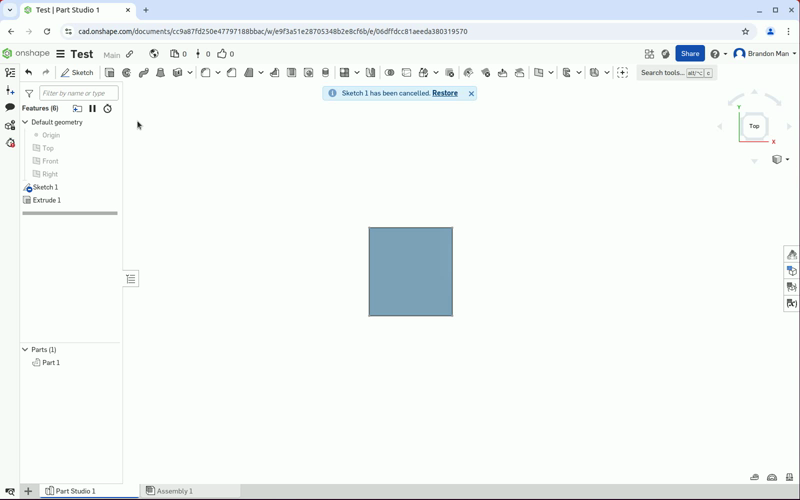
key(shift+h)
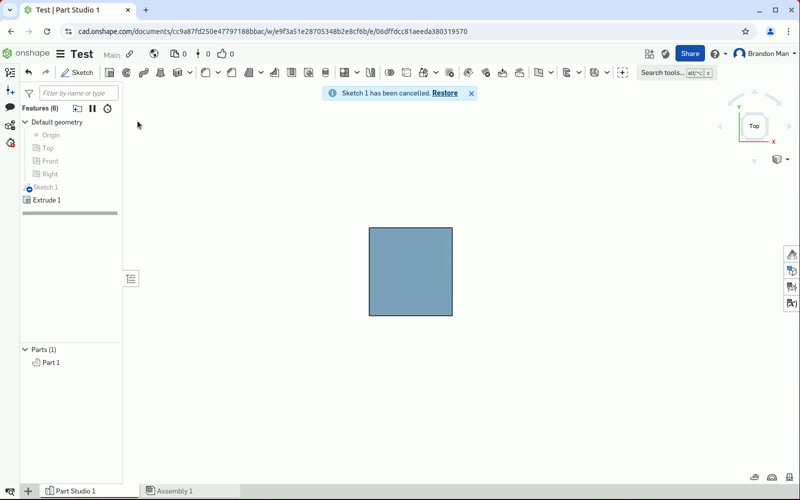
mouse_move(73, 189)
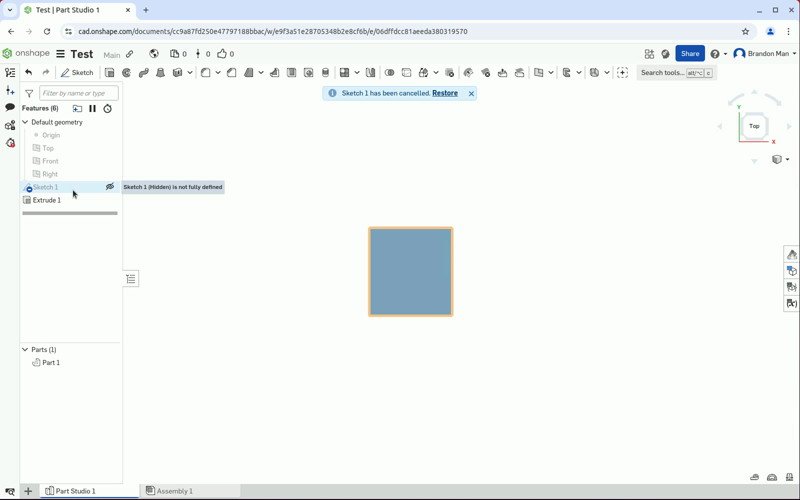
click(73, 189)
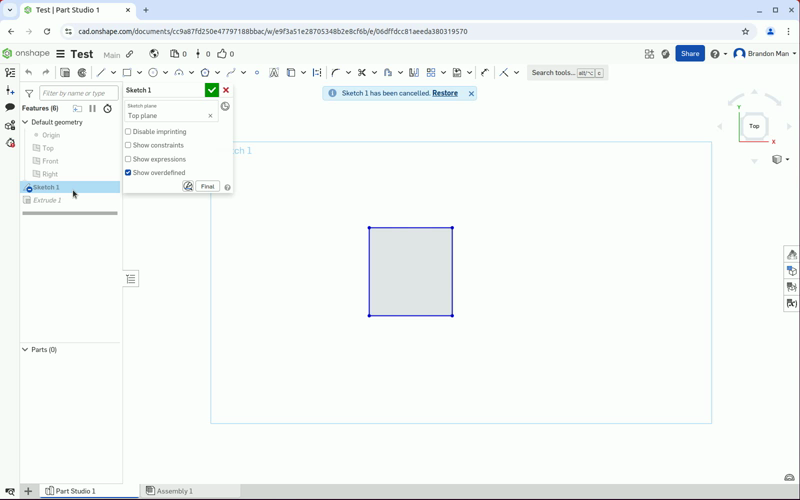
mouse_move(229, 92)
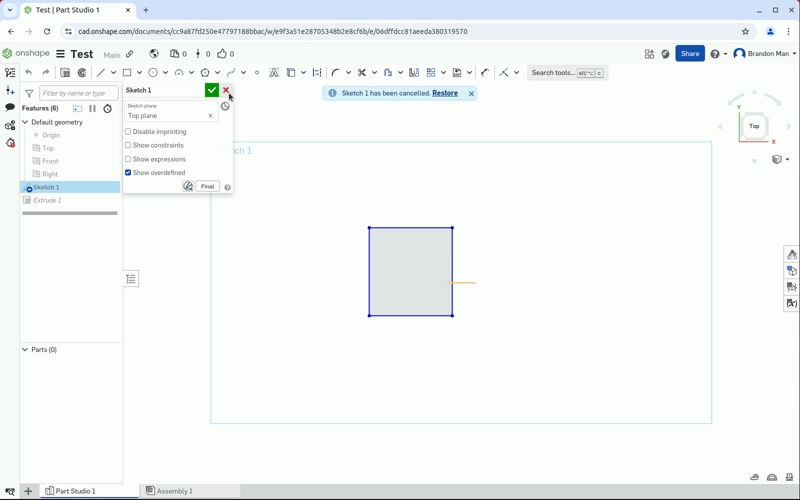
click(229, 92)
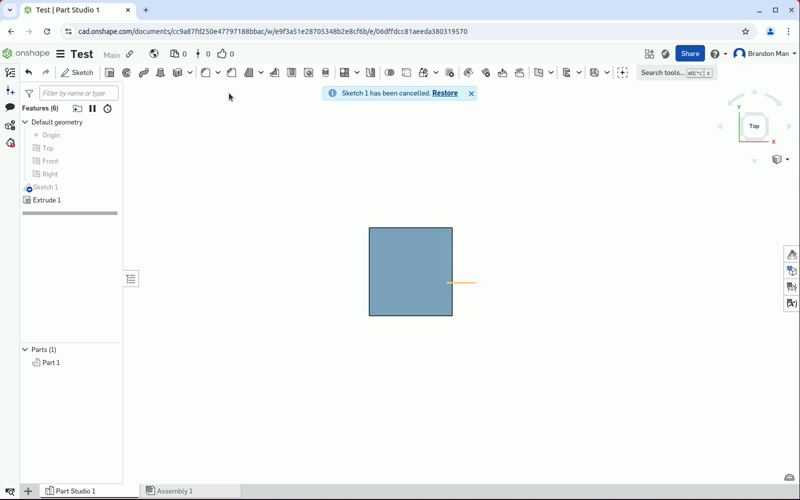
mouse_move(73, 352)
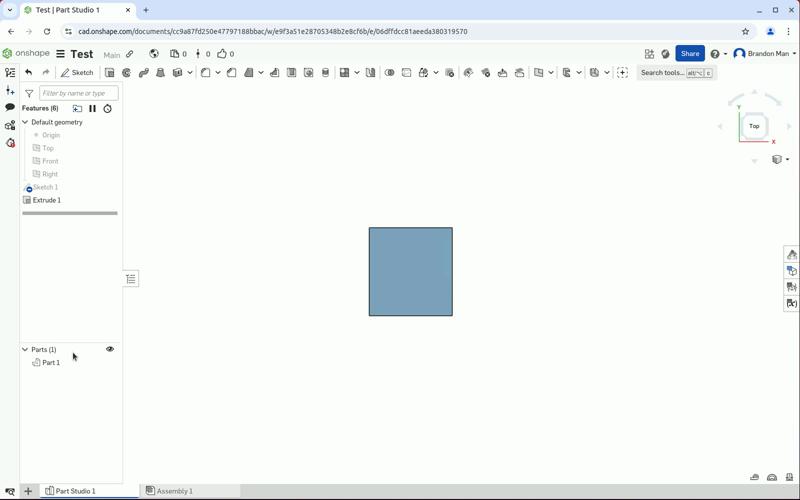
key(y)
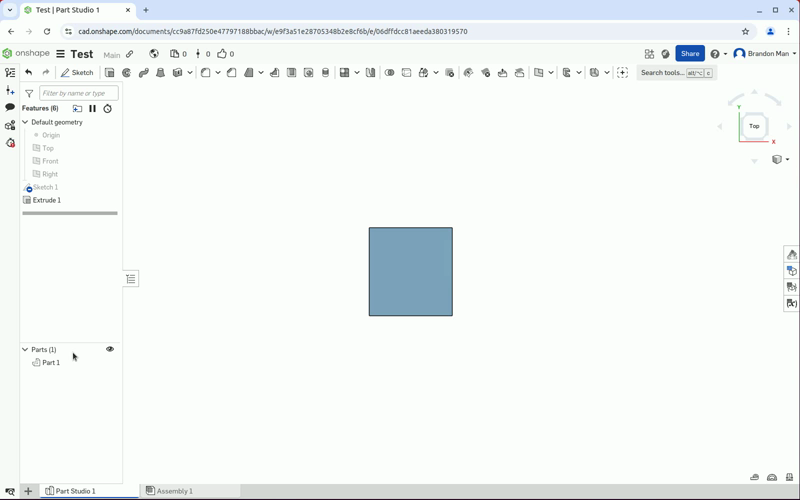
key(shift+p)
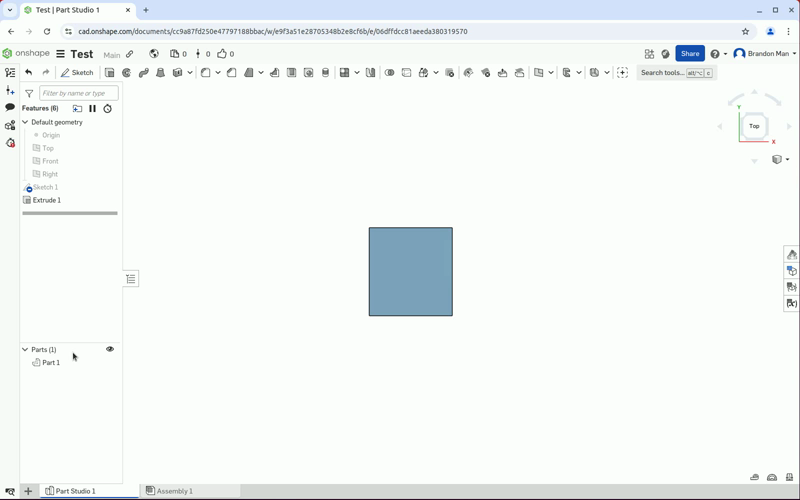
key(space)
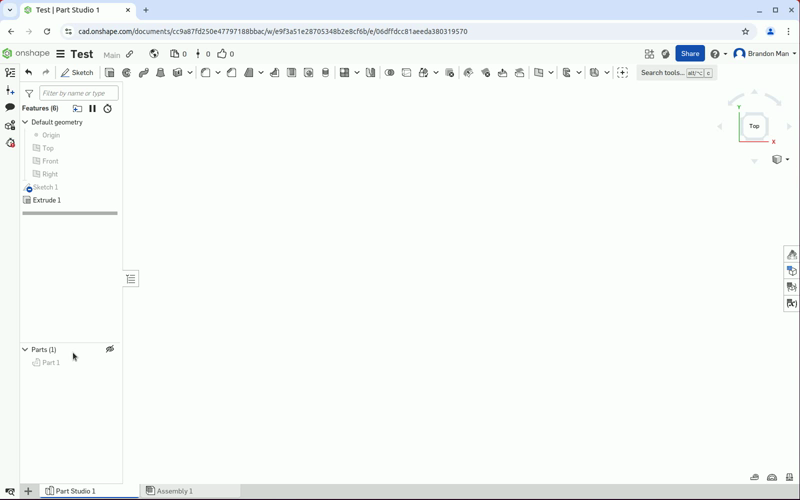
key_down(shift)
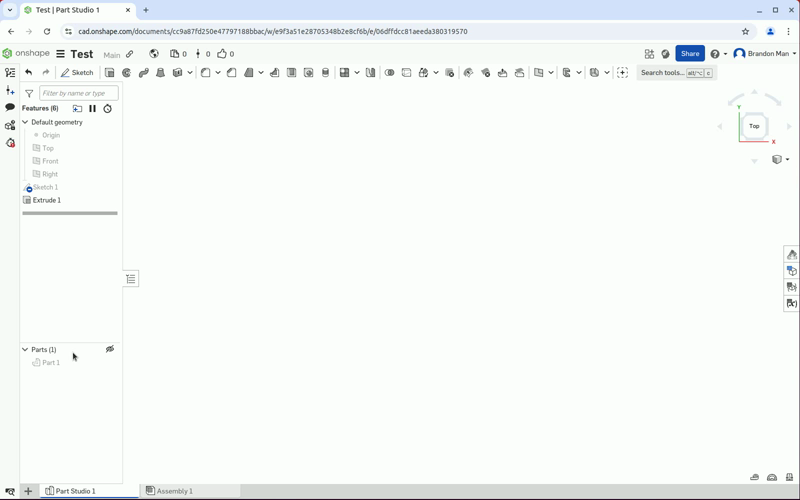
key(up)
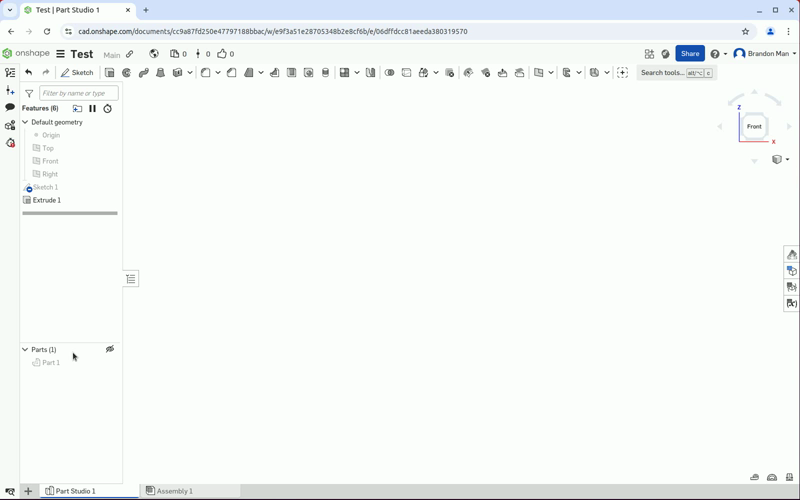
key_up(shift)
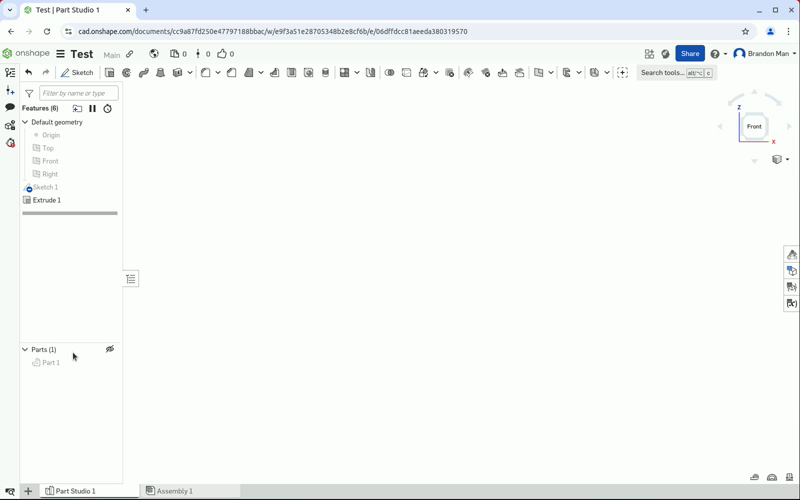
mouse_move(73, 352)
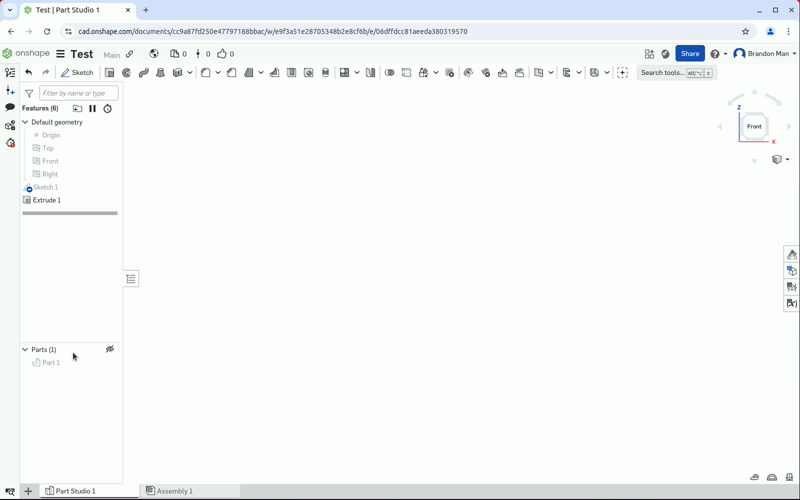
key(shift+y)
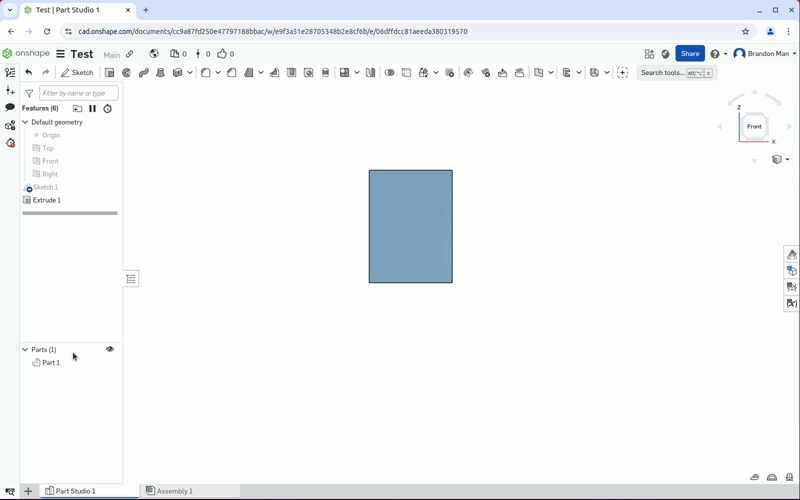
mouse_move(541, 75)
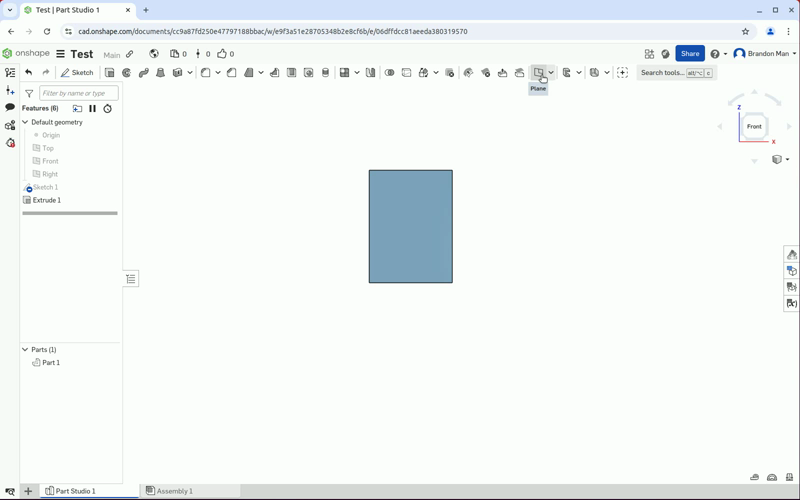
click(541, 75)
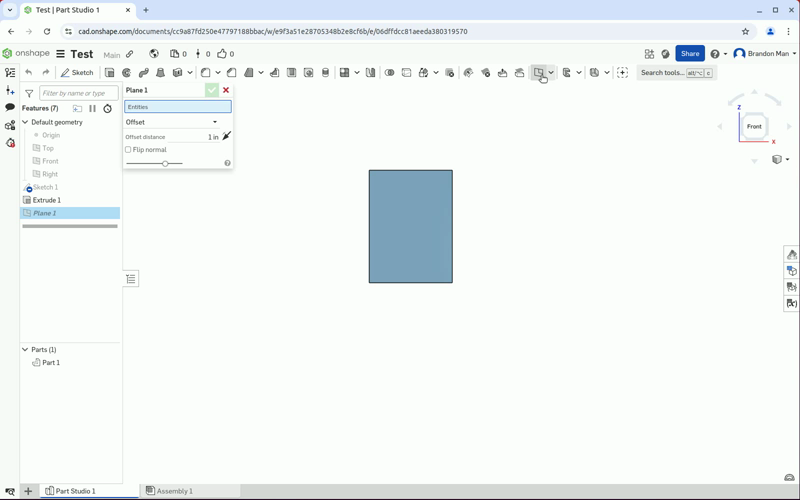
mouse_move(73, 163)
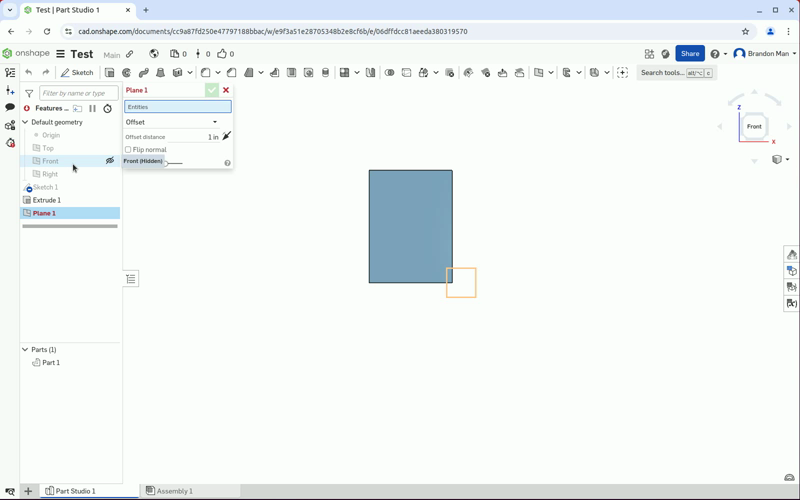
click(73, 163)
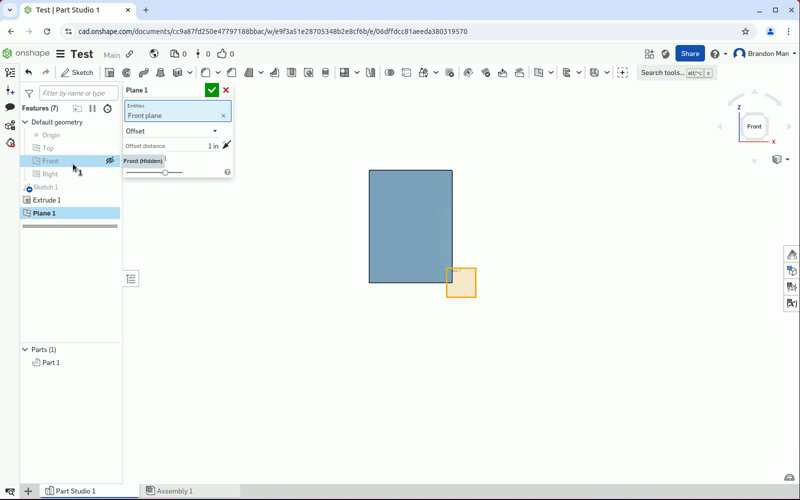
key(tab, 2)
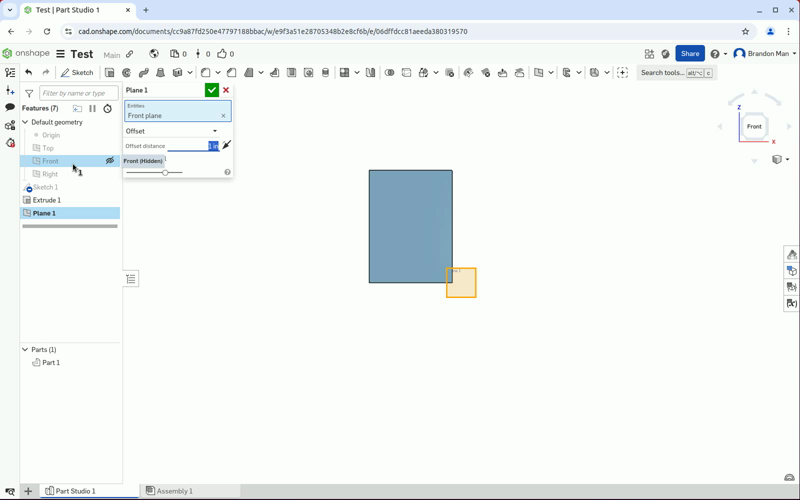
text(6.748)
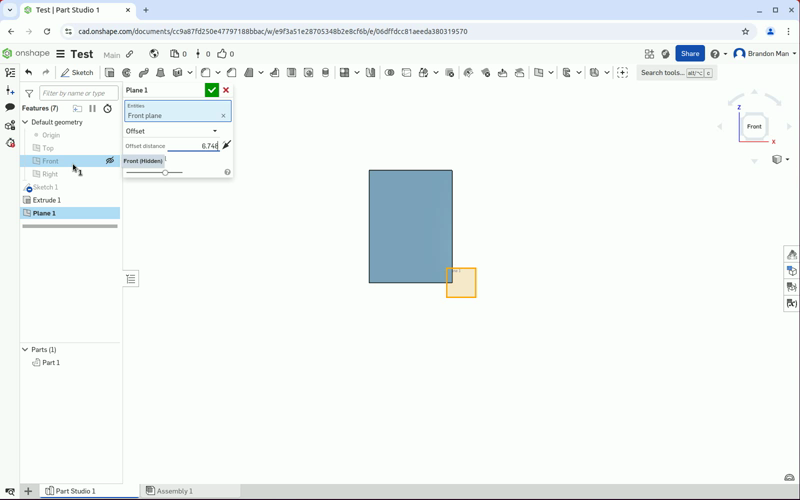
key(enter, 2)
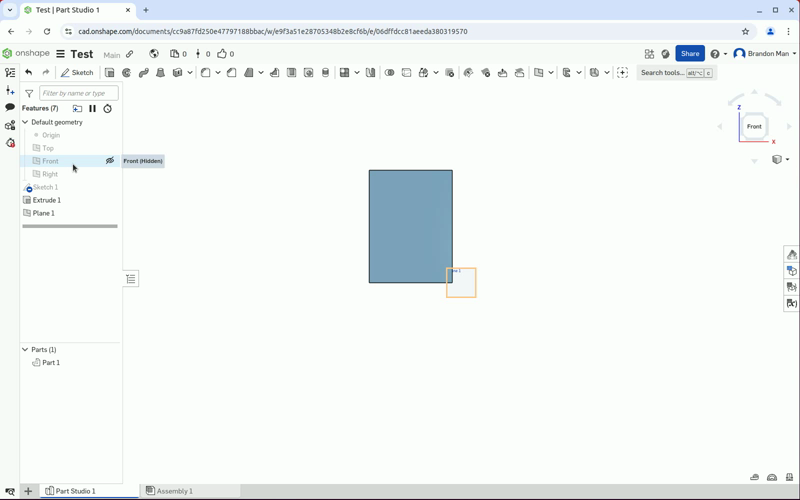
key(shift+s)
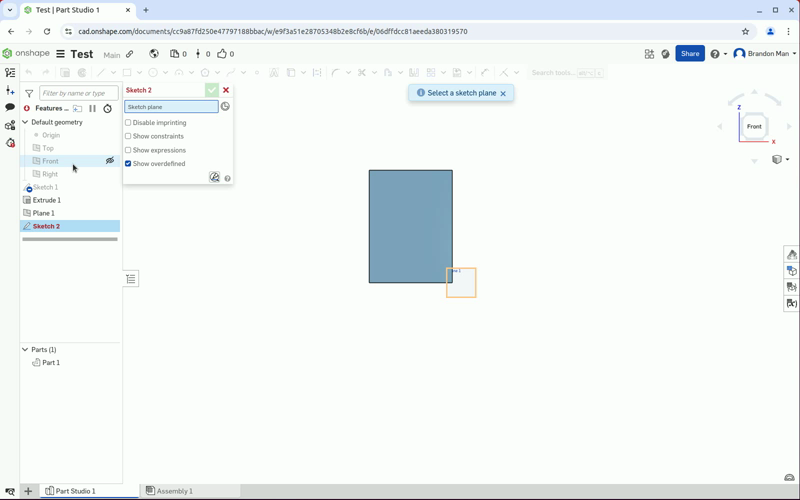
mouse_move(73, 215)
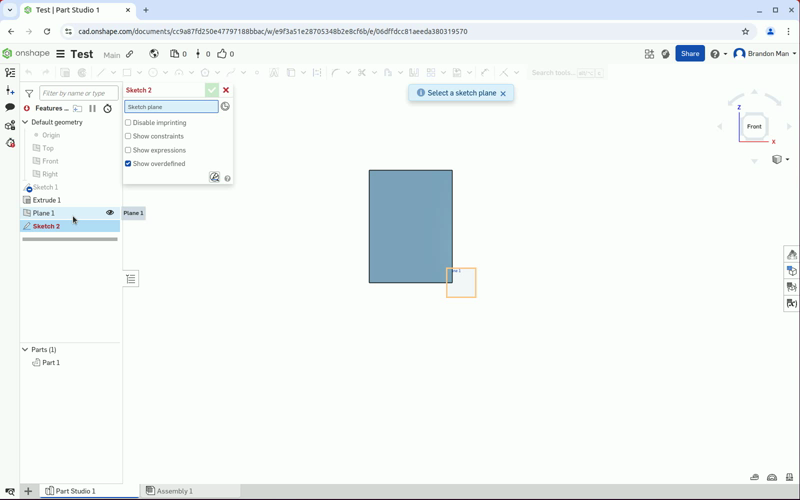
click(73, 215)
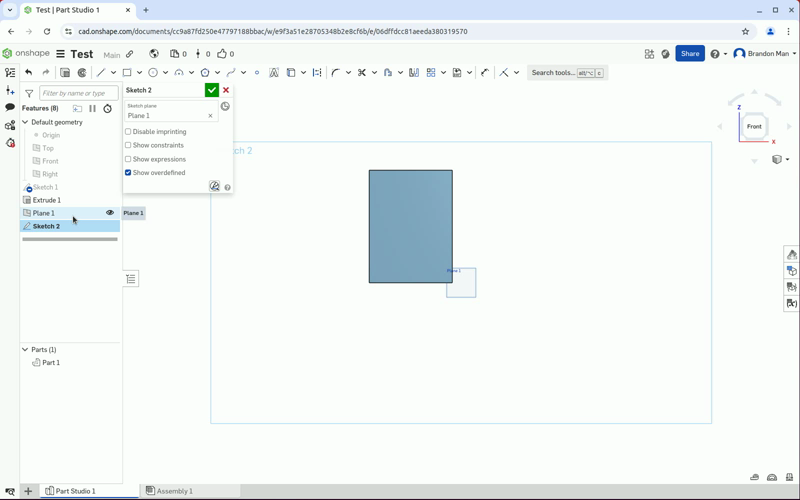
mouse_move(73, 352)
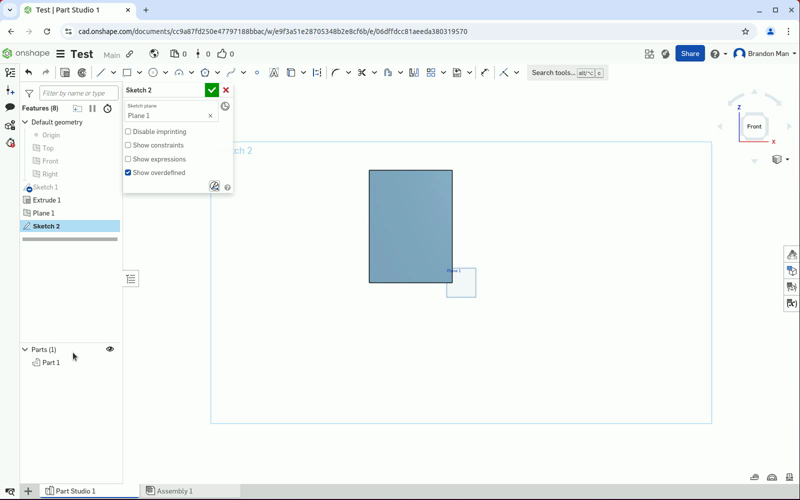
key(y)
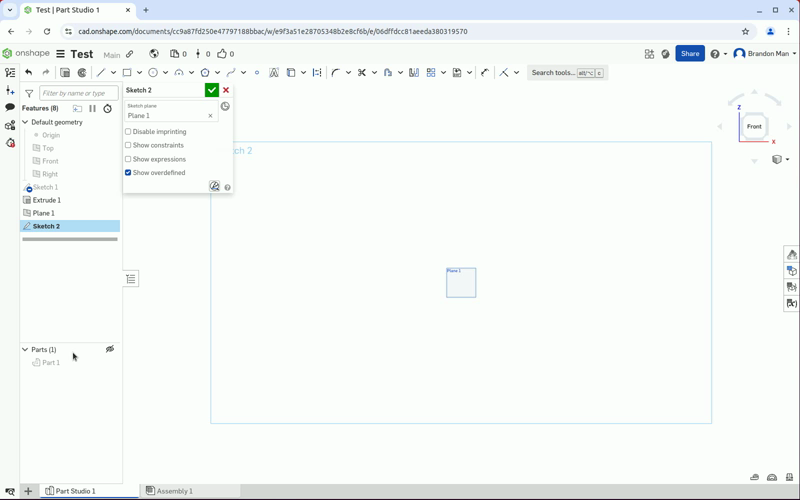
key(l)
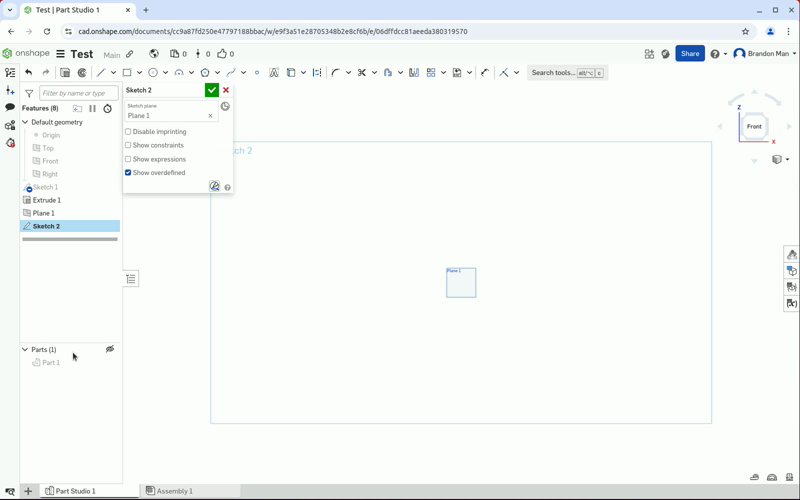
key_down(shift)
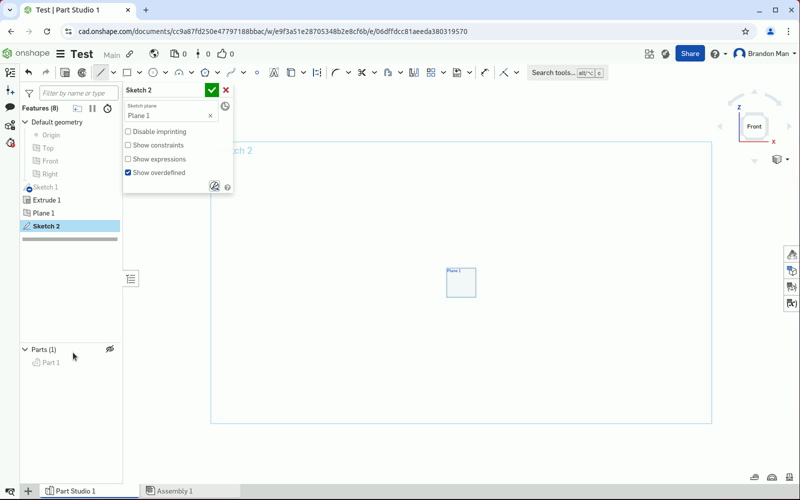
mouse_move(391, 244)
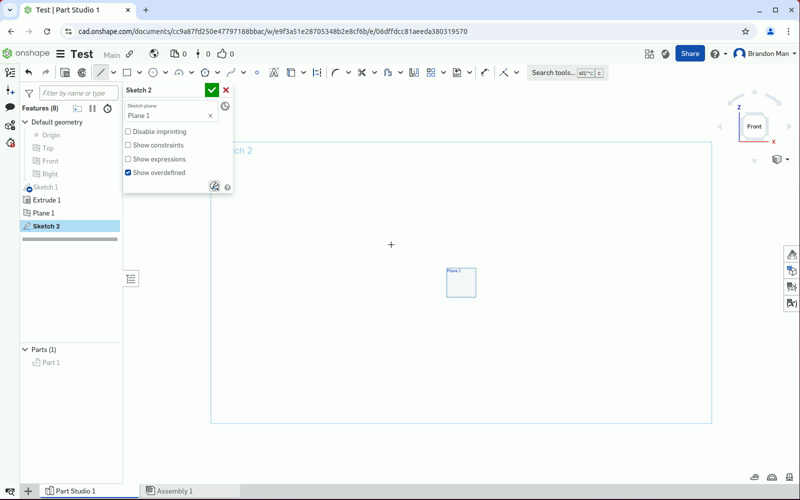
click(391, 244)
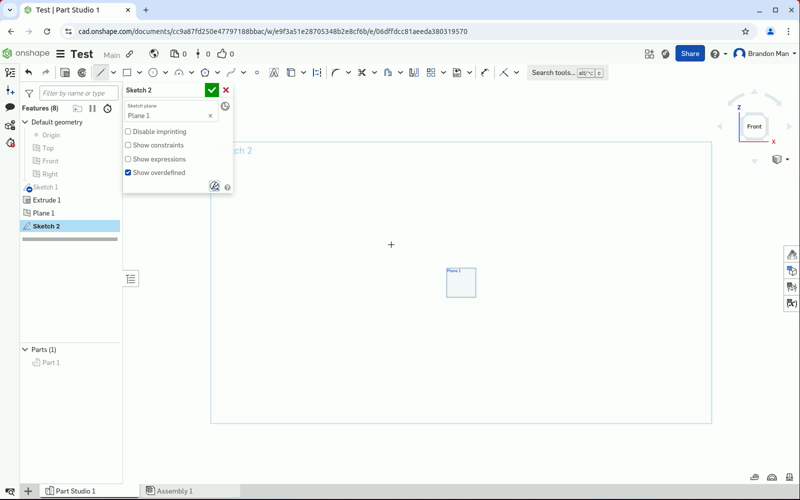
key_up(shift)
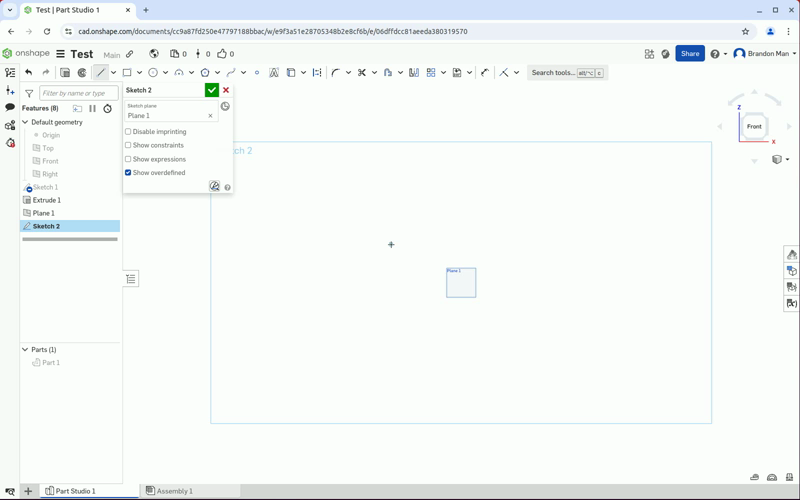
key_down(shift)
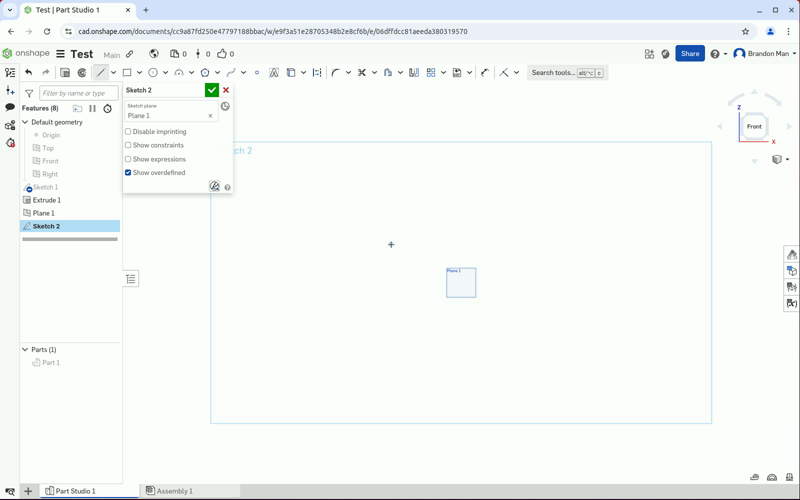
mouse_move(421, 244)
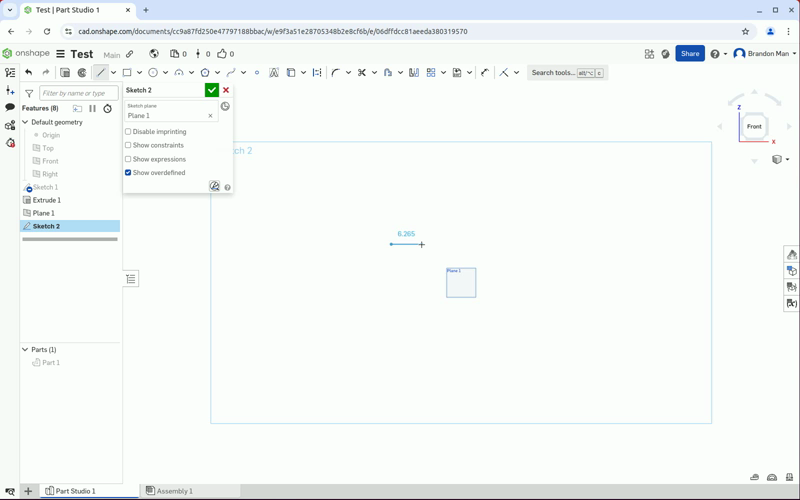
mouse_move(433, 244)
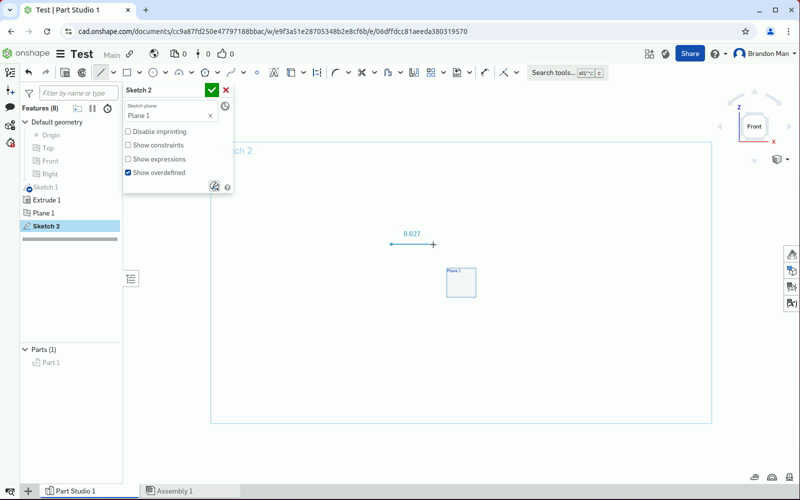
click(433, 244)
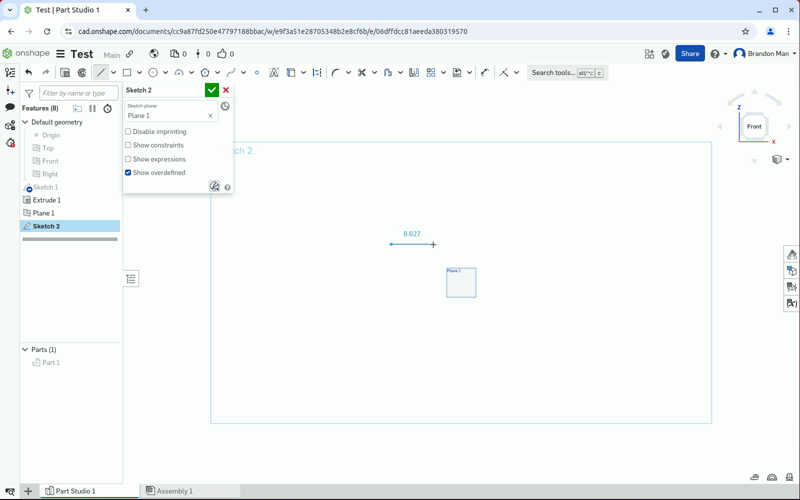
key_up(shift)
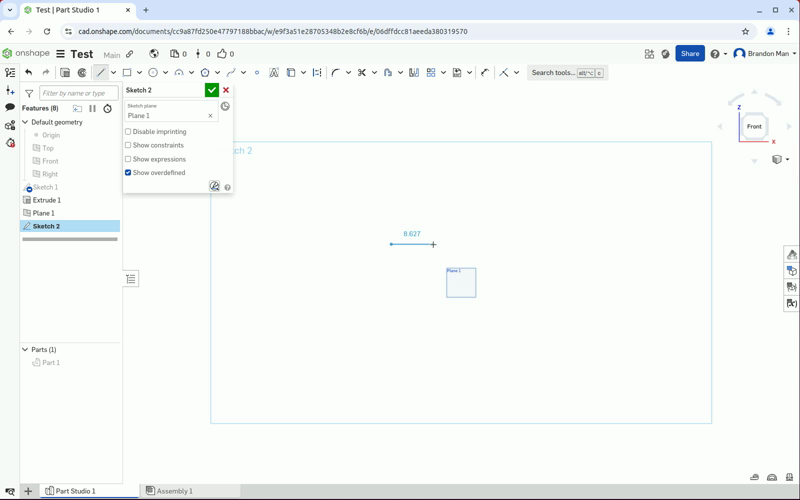
key_down(shift)
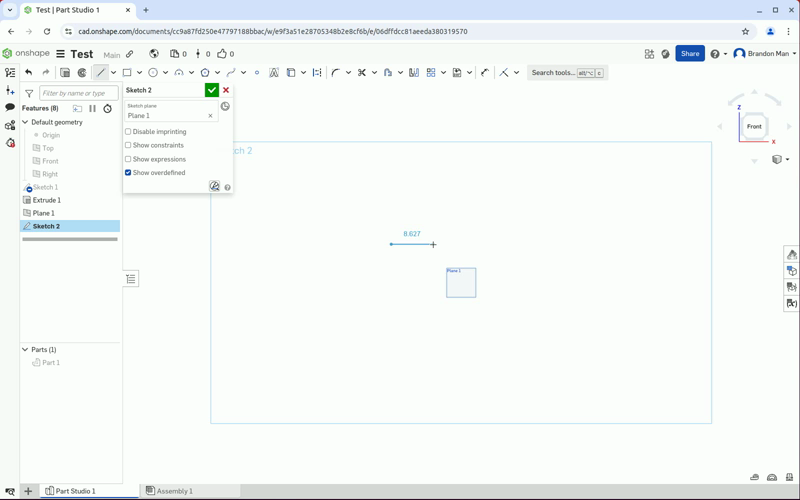
mouse_move(463, 244)
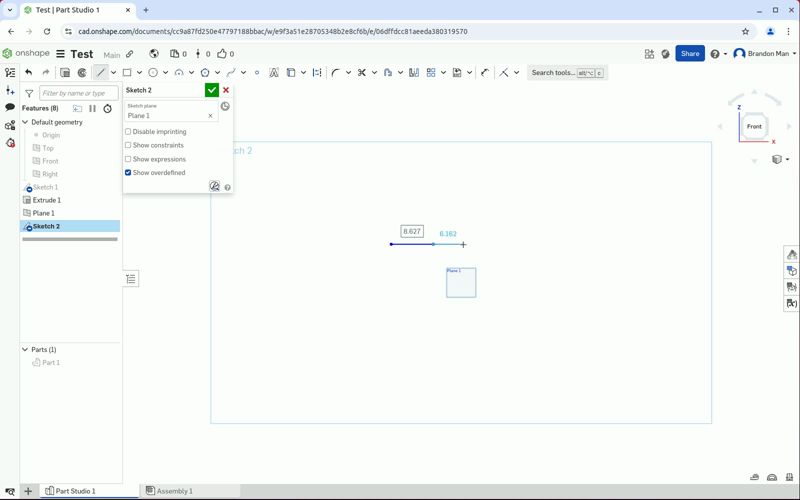
mouse_move(433, 211)
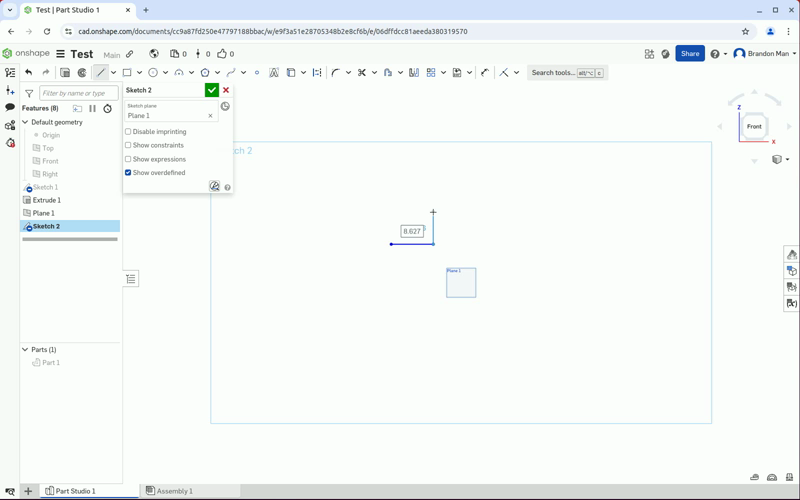
click(433, 211)
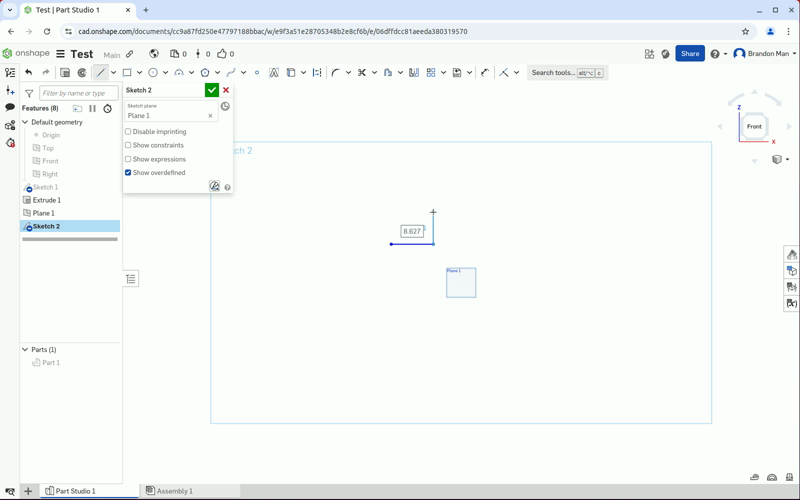
key_up(shift)
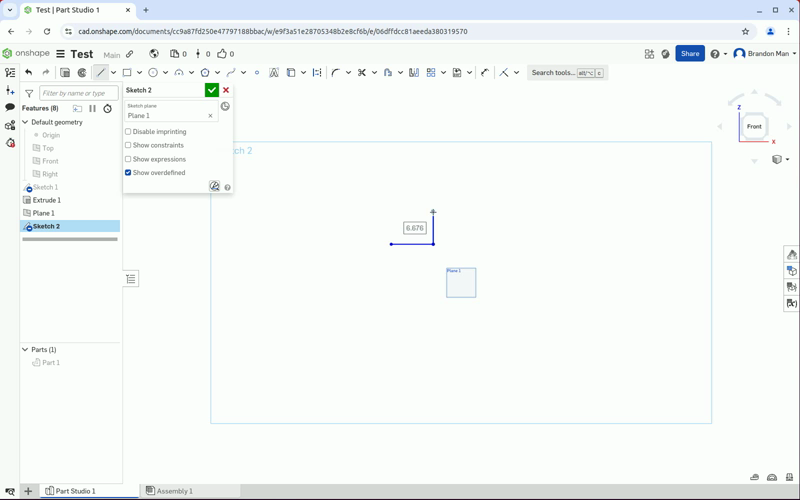
key_down(shift)
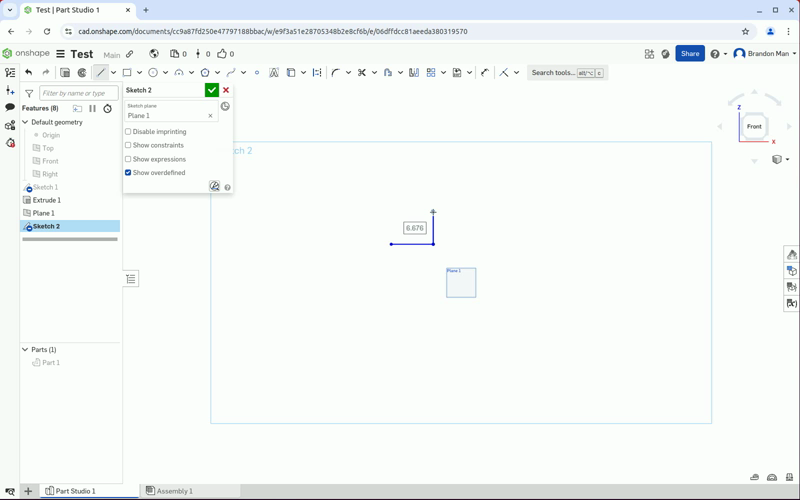
mouse_move(463, 211)
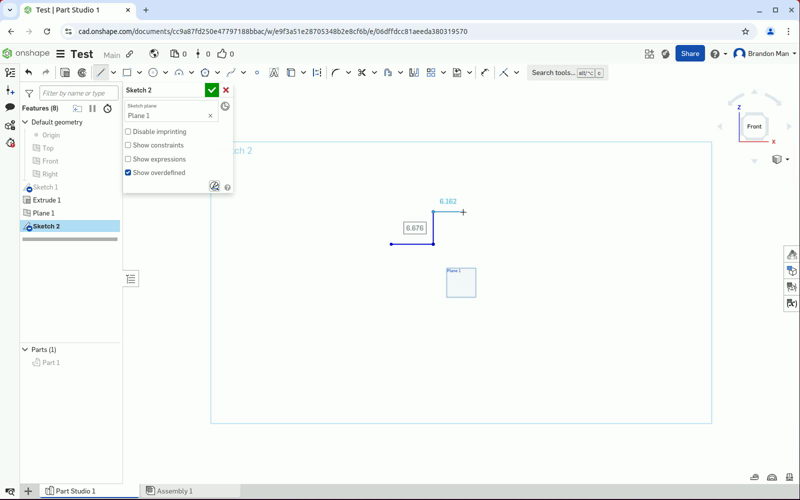
mouse_move(391, 211)
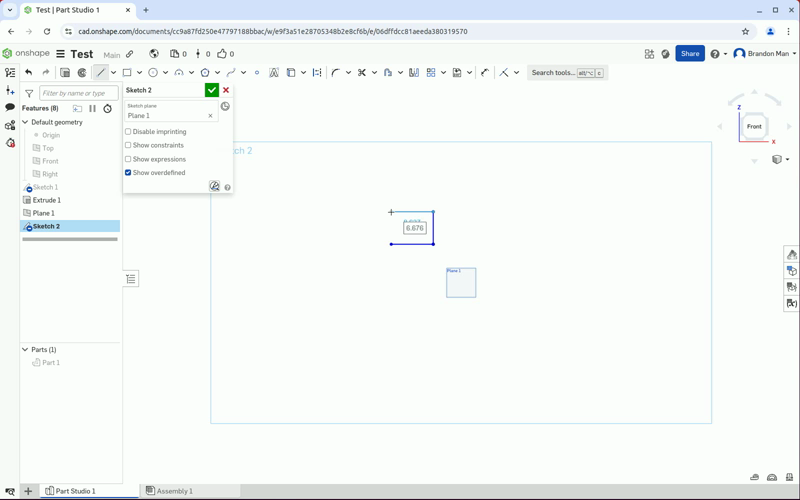
click(391, 211)
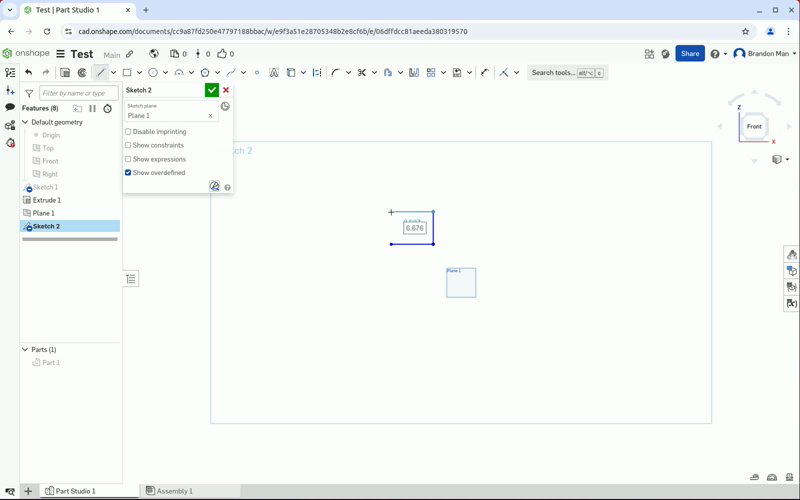
key_up(shift)
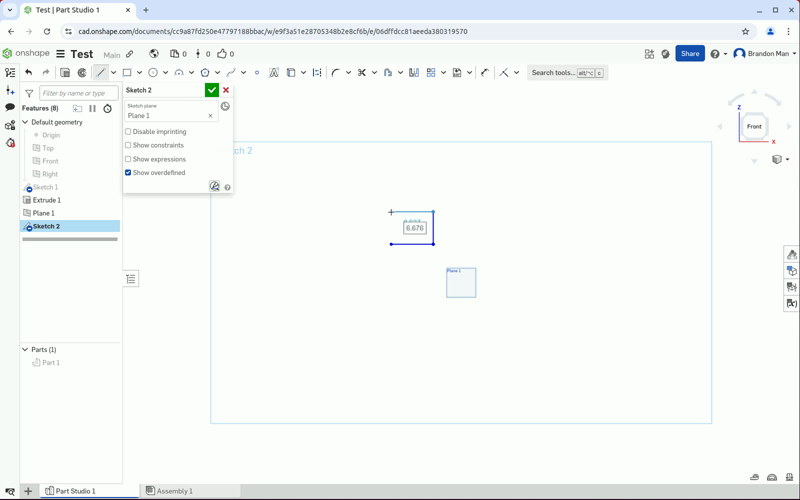
mouse_move(421, 211)
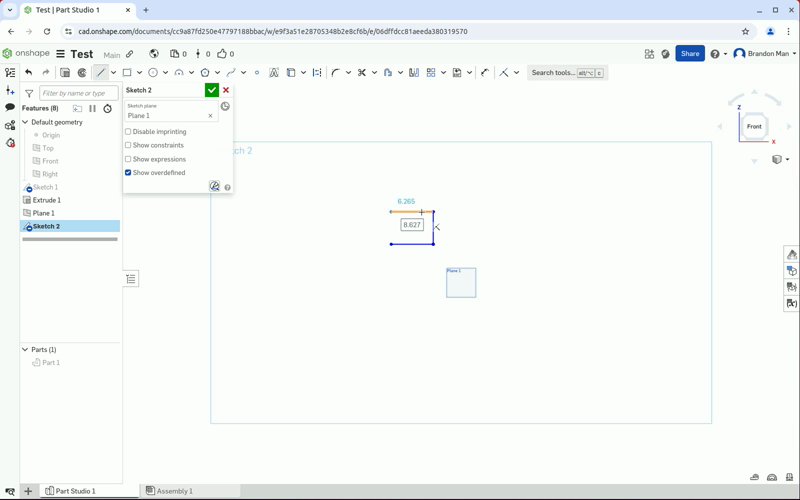
key_down(shift)
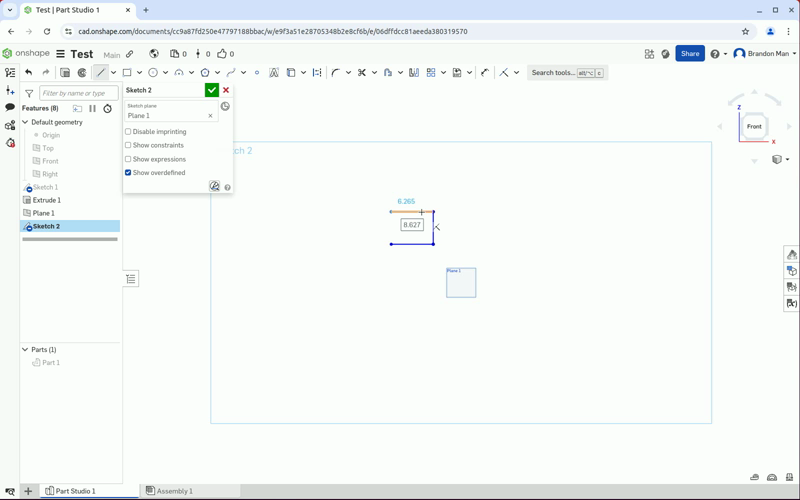
mouse_move(391, 244)
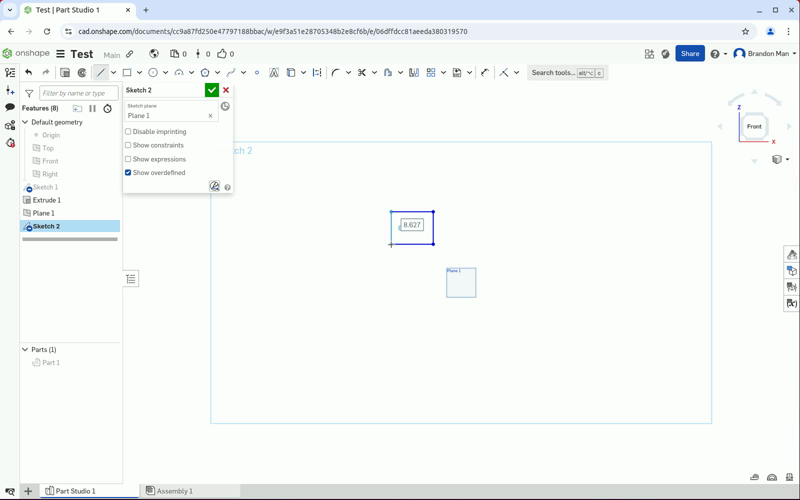
key_up(shift)
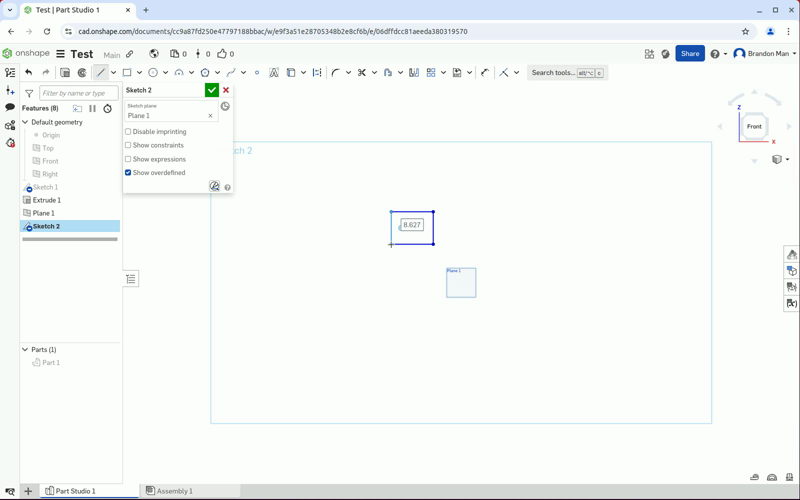
click(391, 244)
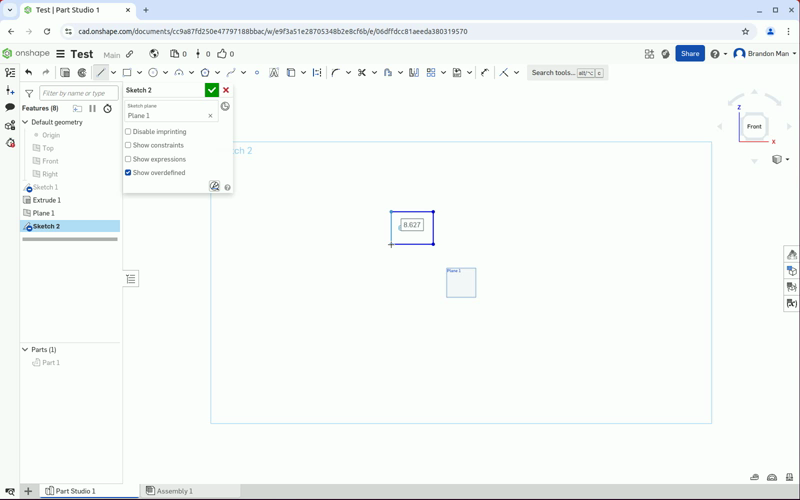
key(esc)
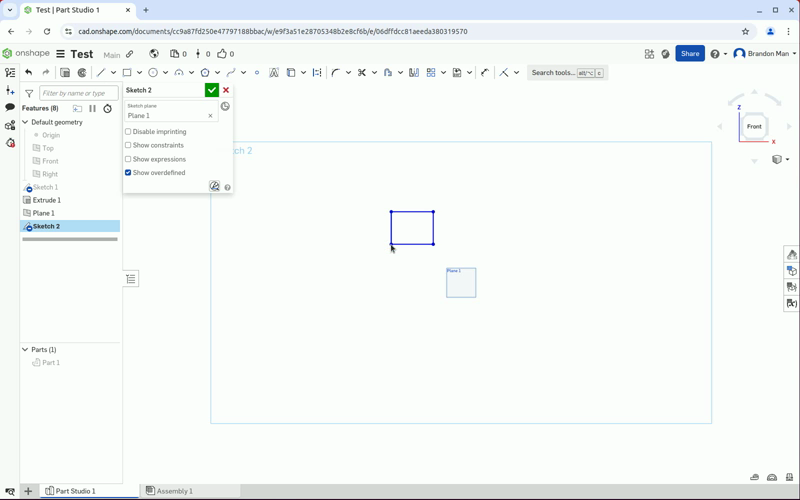
mouse_move(414, 227)
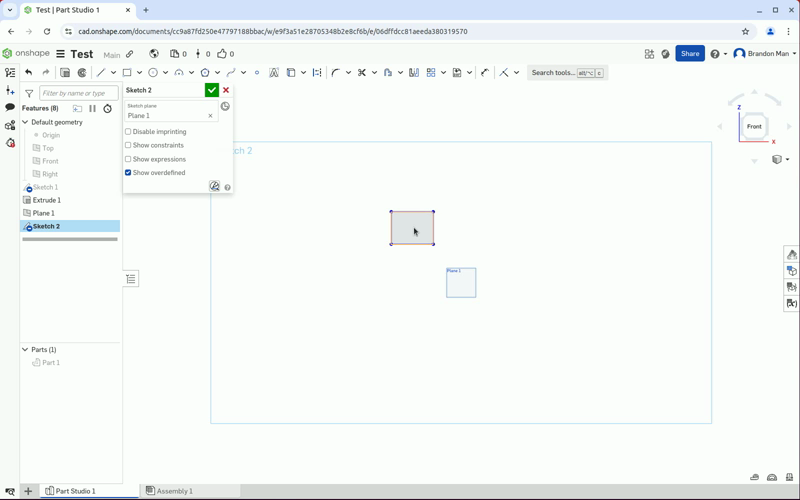
scroll(6)
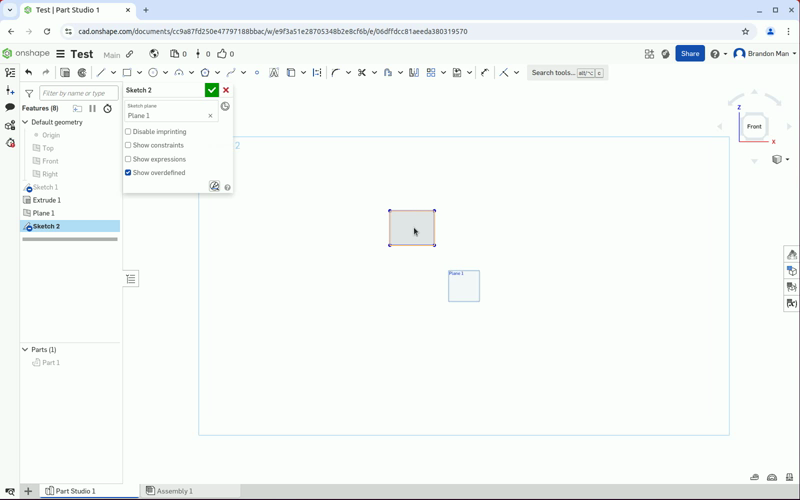
scroll(6)
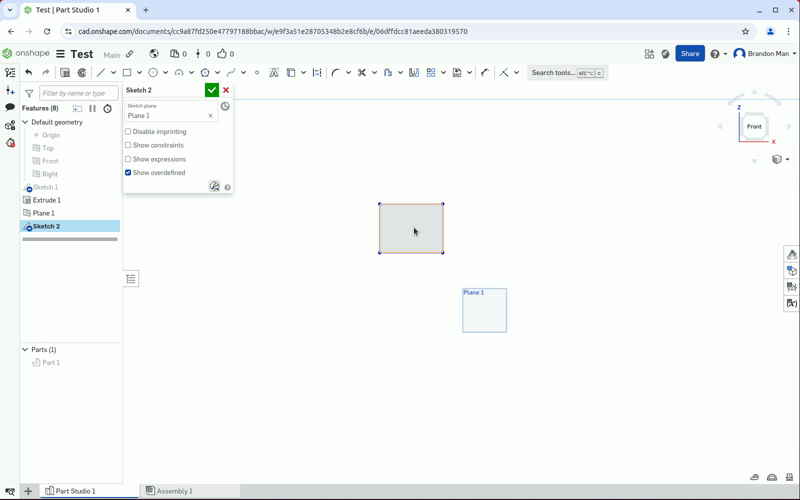
scroll(6)
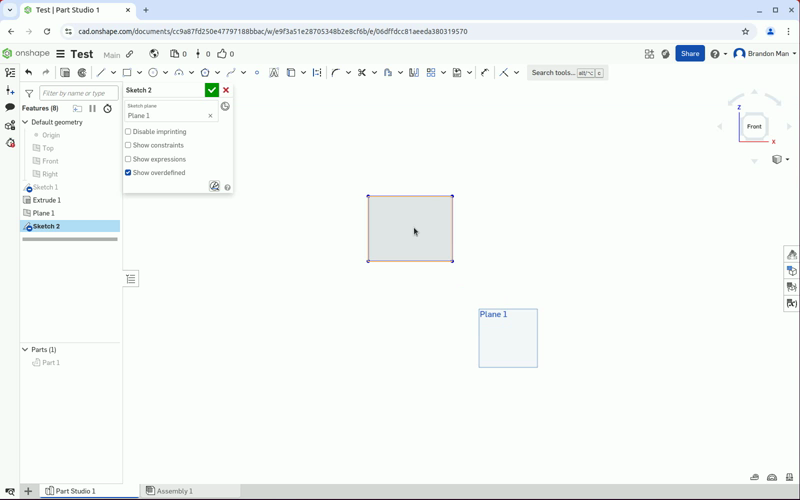
scroll(6)
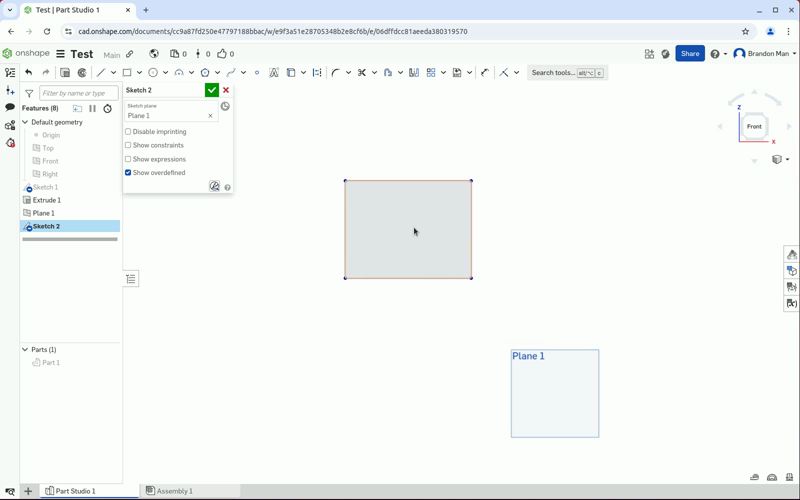
scroll(6)
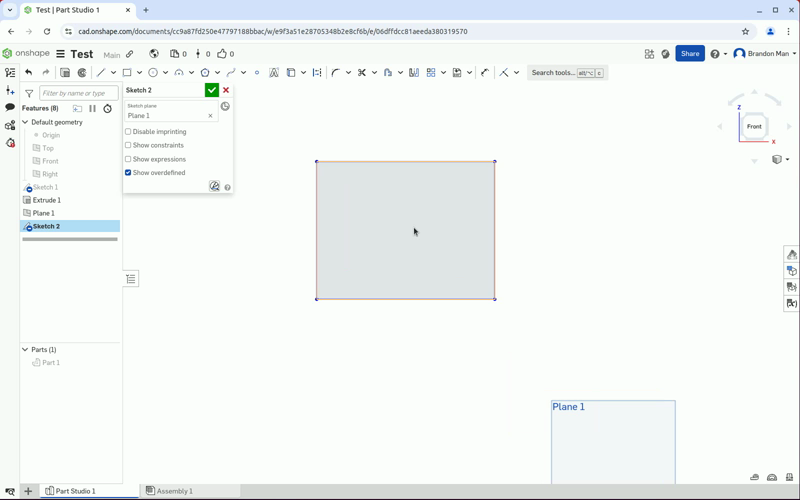
scroll(6)
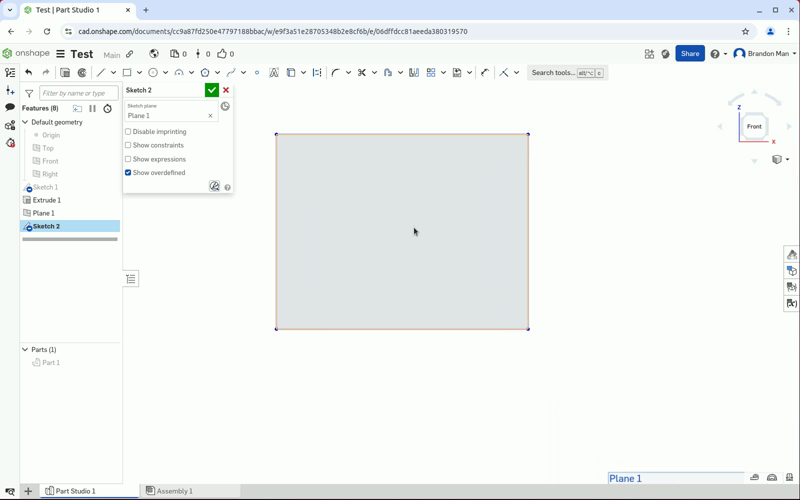
scroll(6)
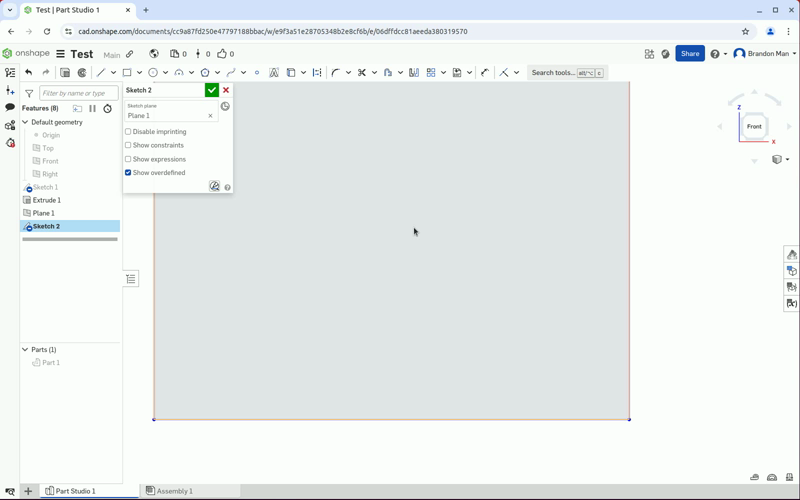
click(414, 227)
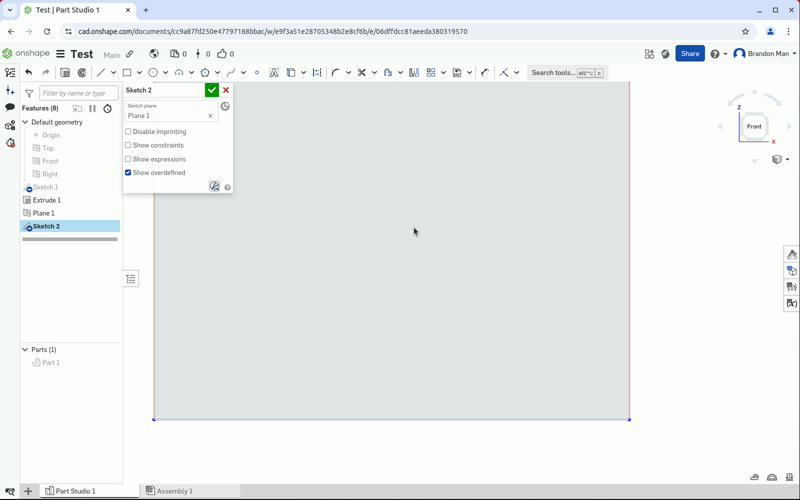
scroll(-6)
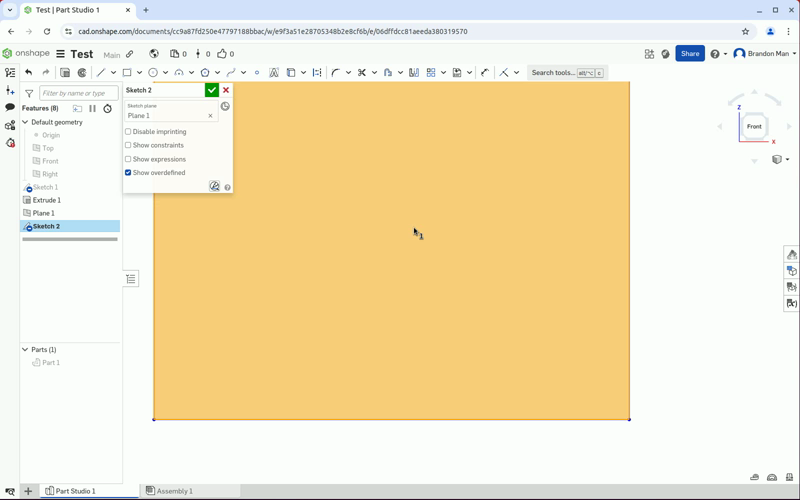
scroll(-6)
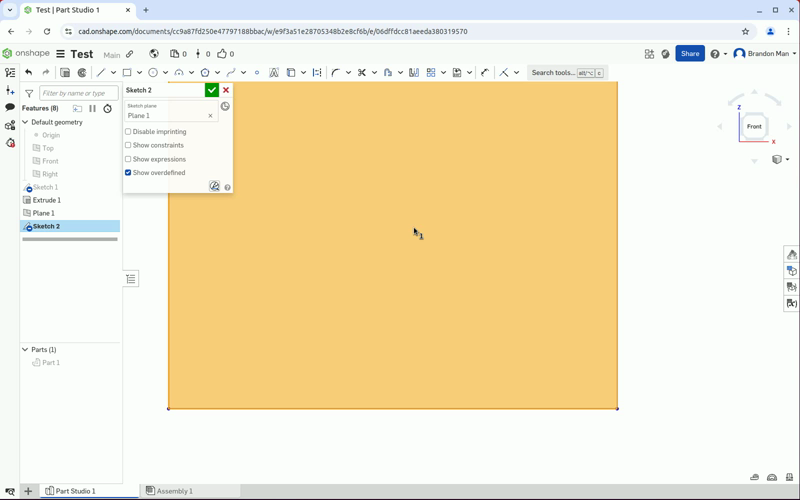
scroll(-6)
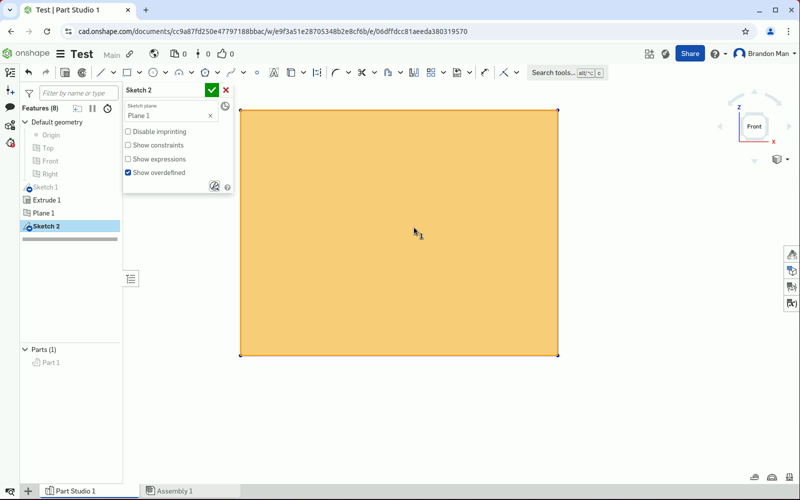
scroll(-6)
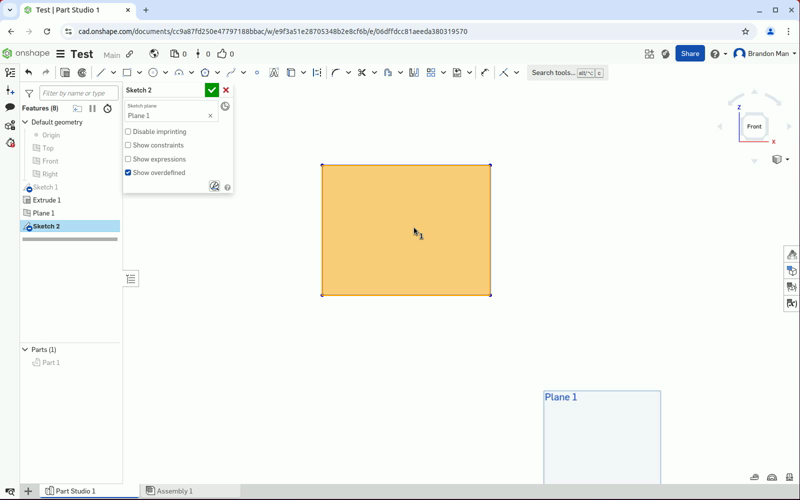
scroll(-6)
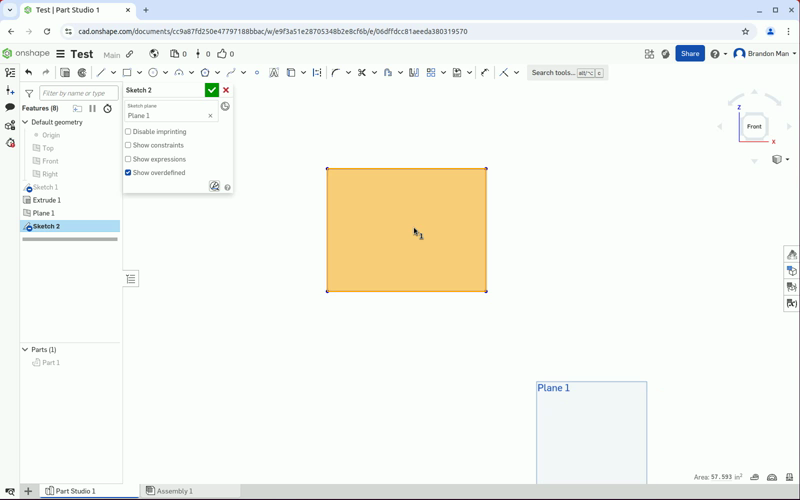
scroll(-6)
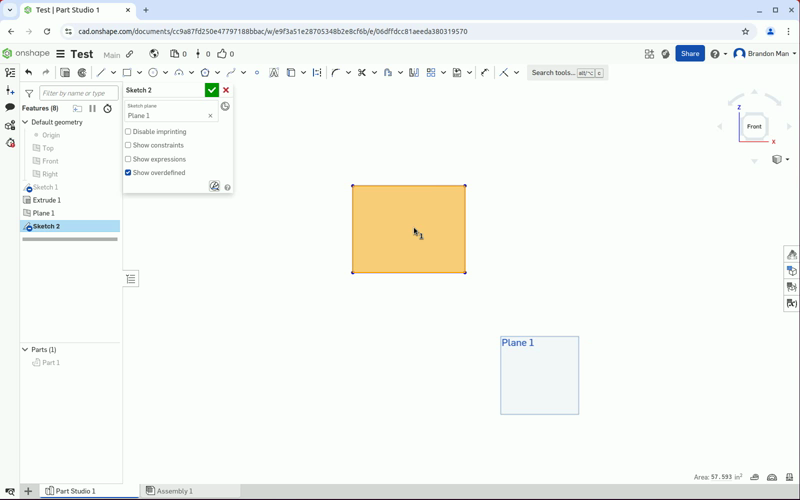
scroll(-6)
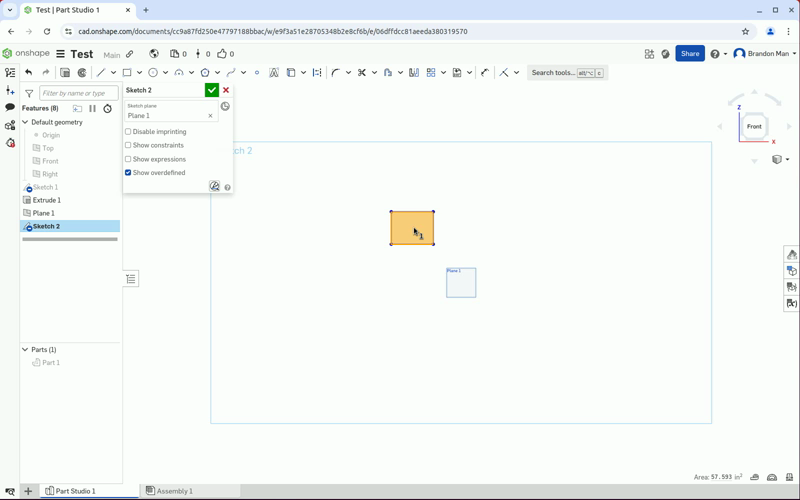
mouse_move(73, 352)
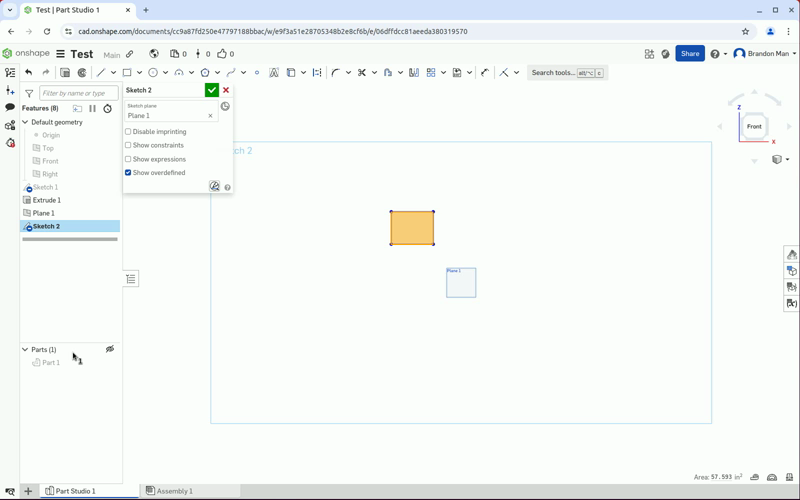
key(shift+y)
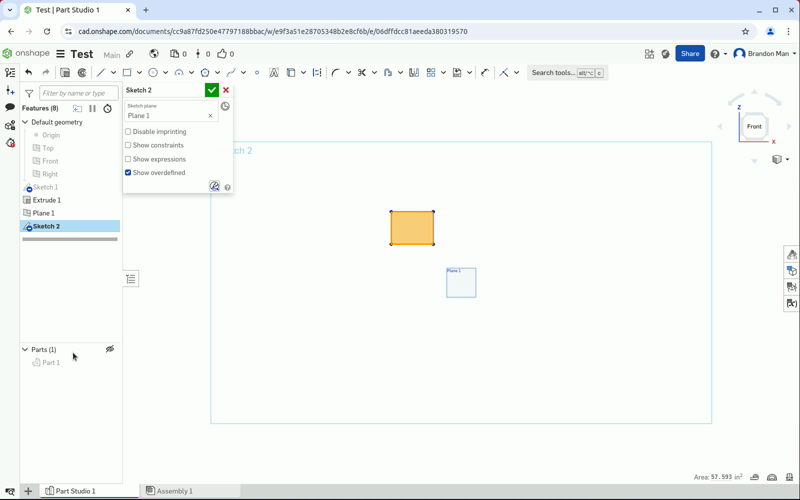
key(shift+e)
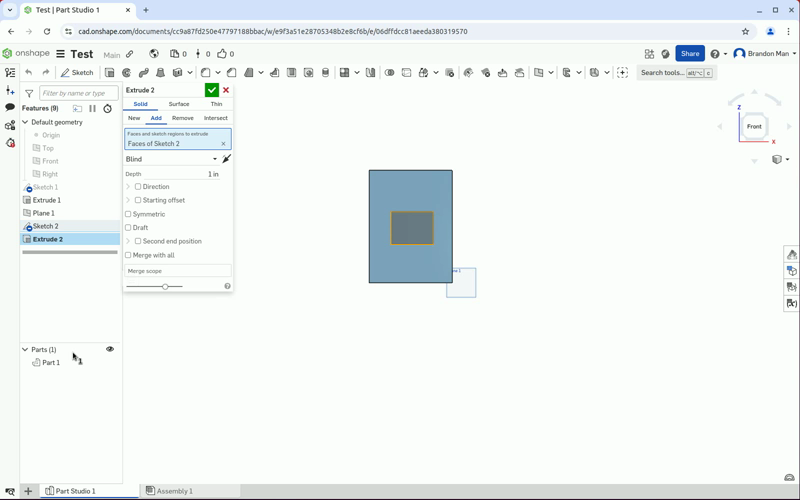
mouse_move(143, 106)
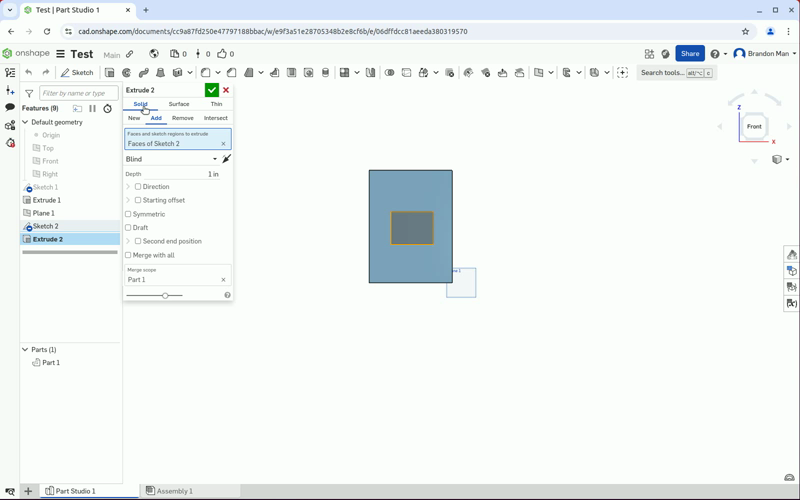
click(143, 106)
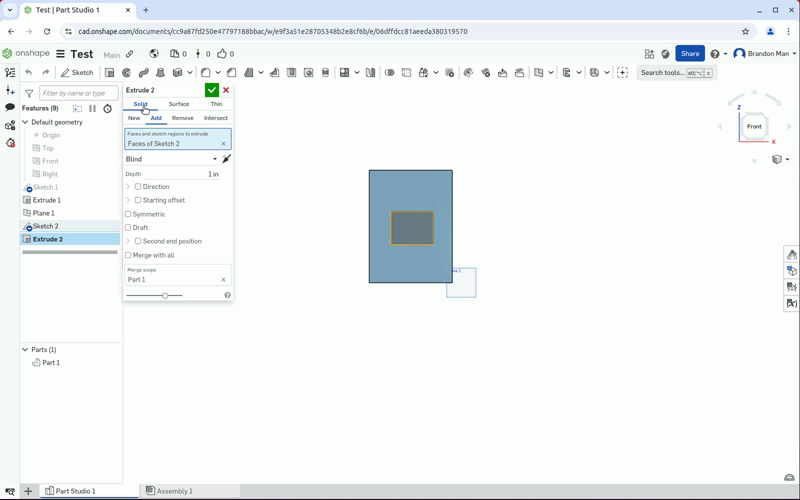
mouse_move(137, 120)
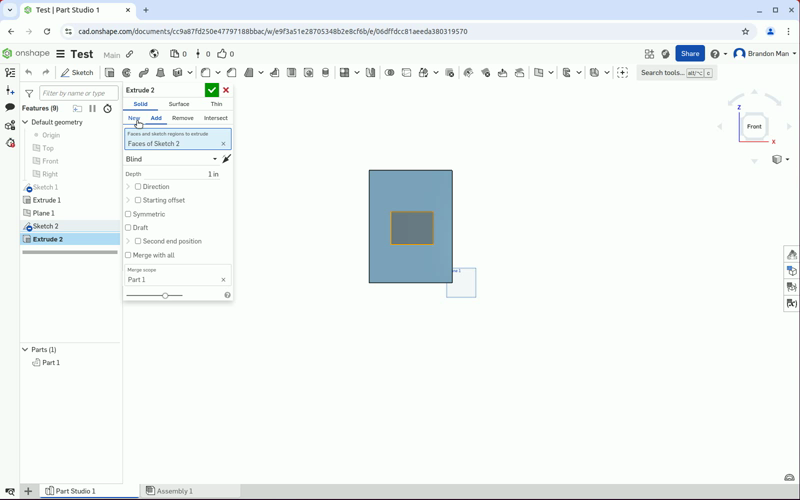
click(137, 120)
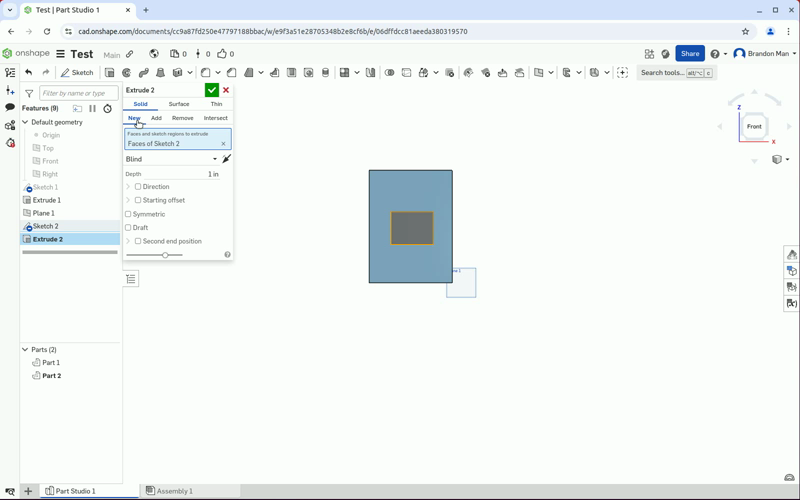
key(tab, 4)
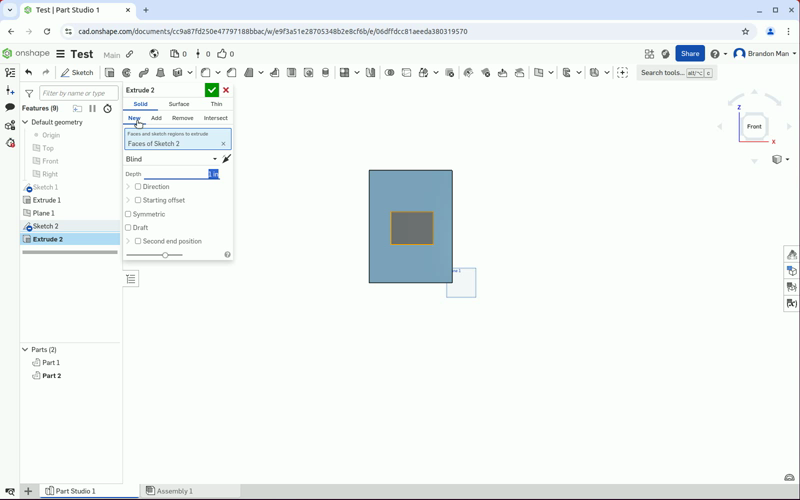
text(11.554)
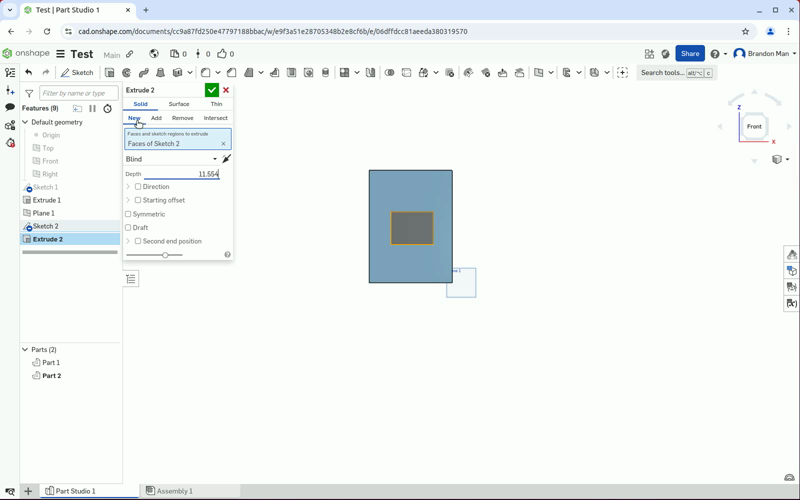
key(enter)
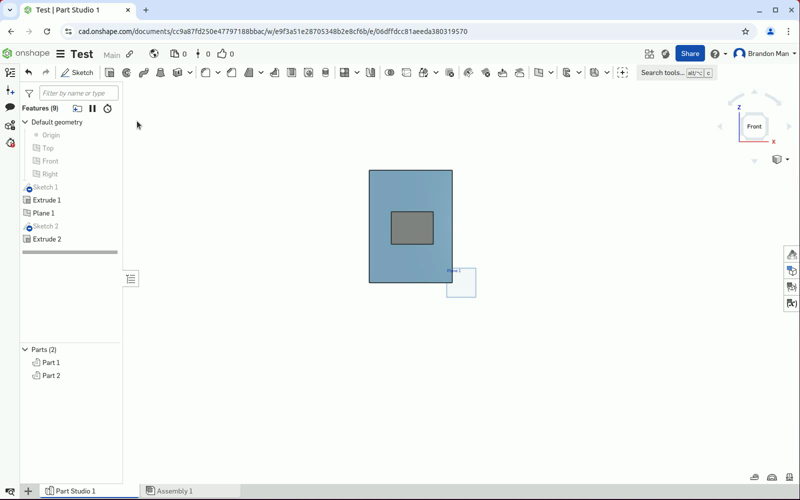
key(shift+h)
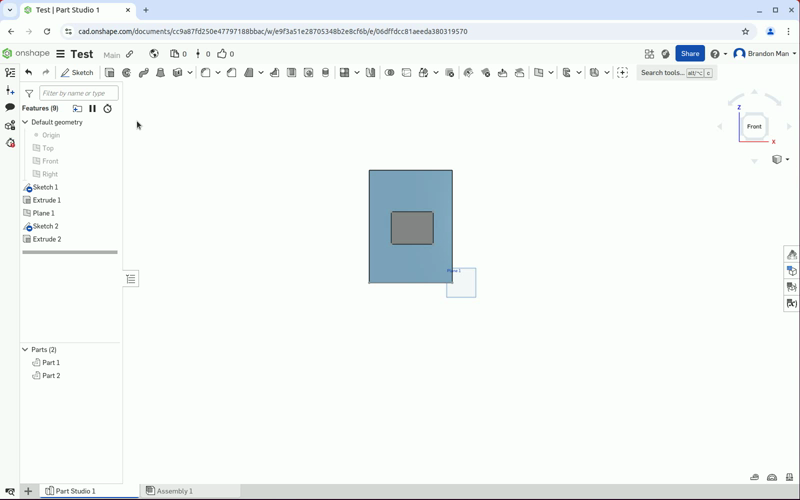
key(shift+h)
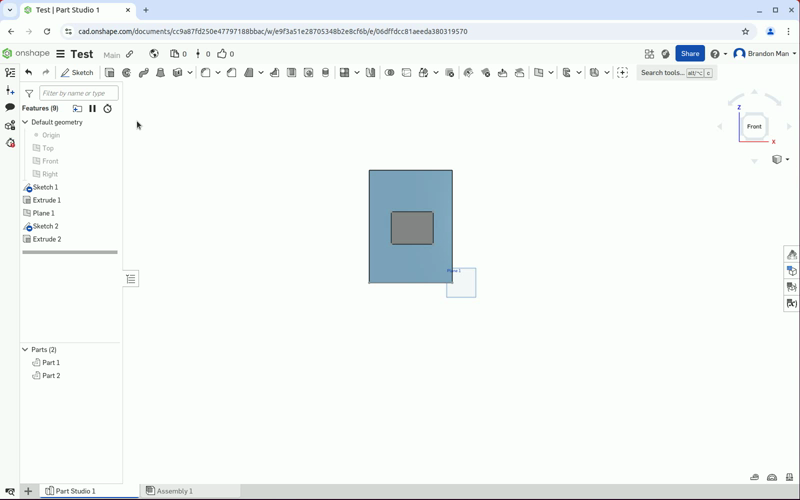
key(shift+7)
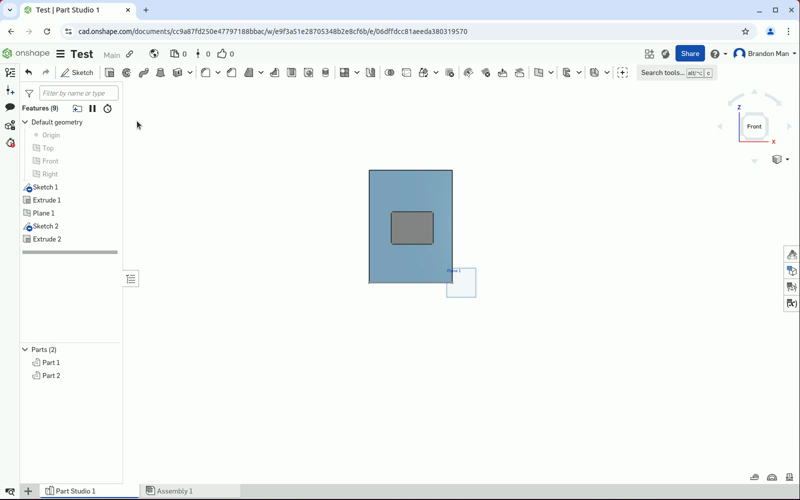
key(left, 2)
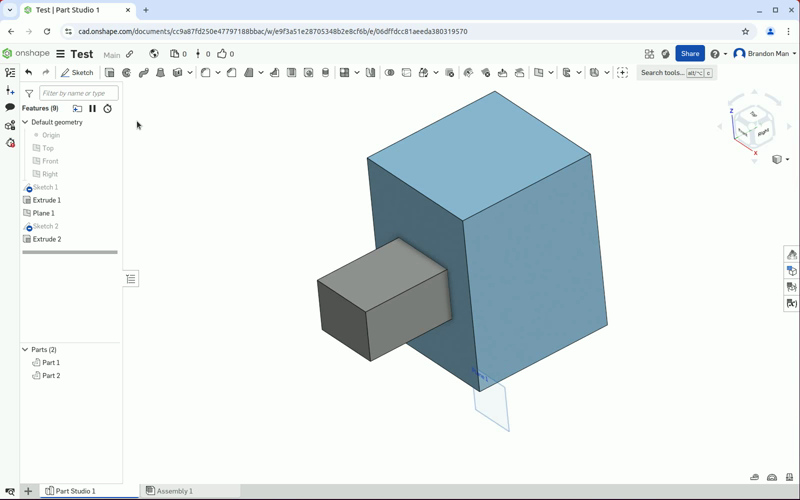
key(down, 2)
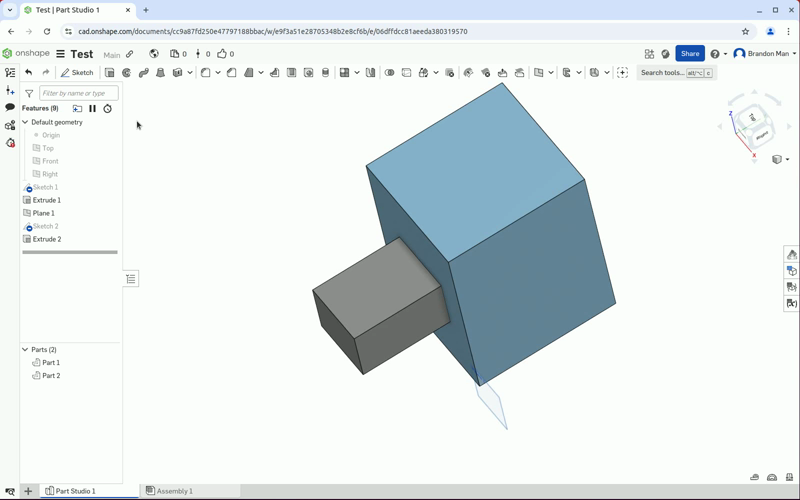
key(up, 2)
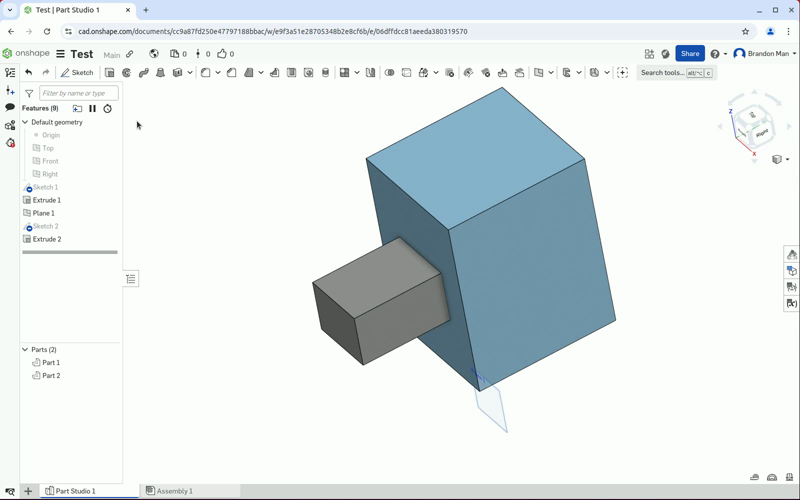
key(right, 2)
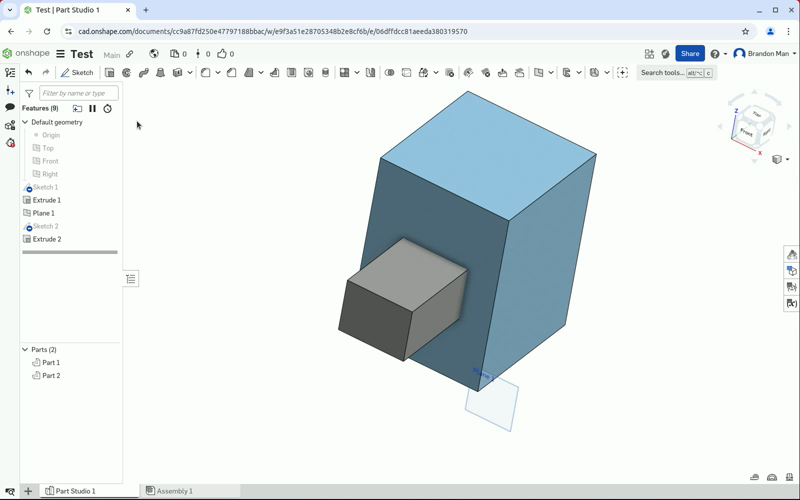
mouse_move(73, 189)
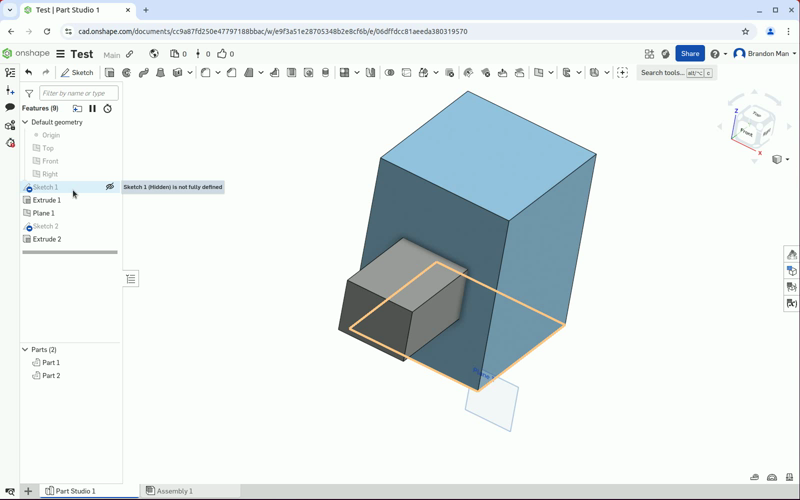
click(73, 189)